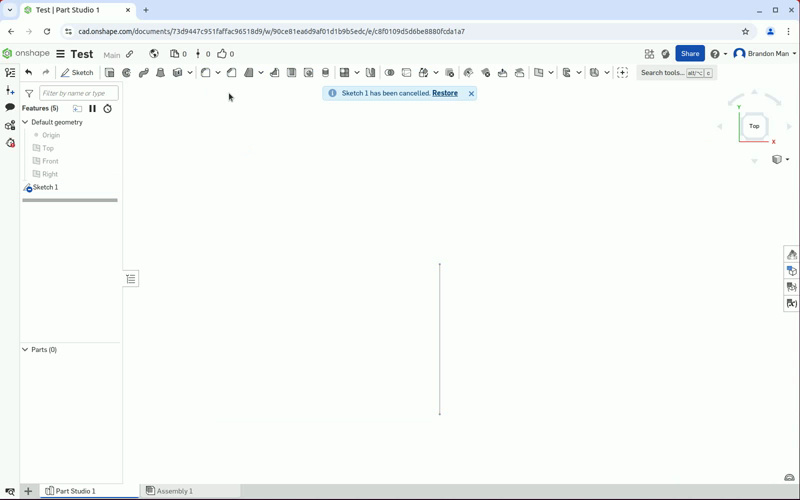
key(shift+h)
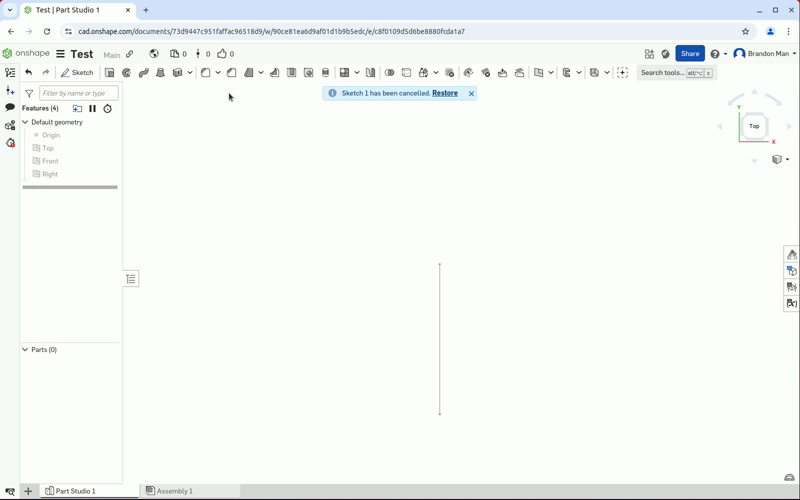
key(shift+s)
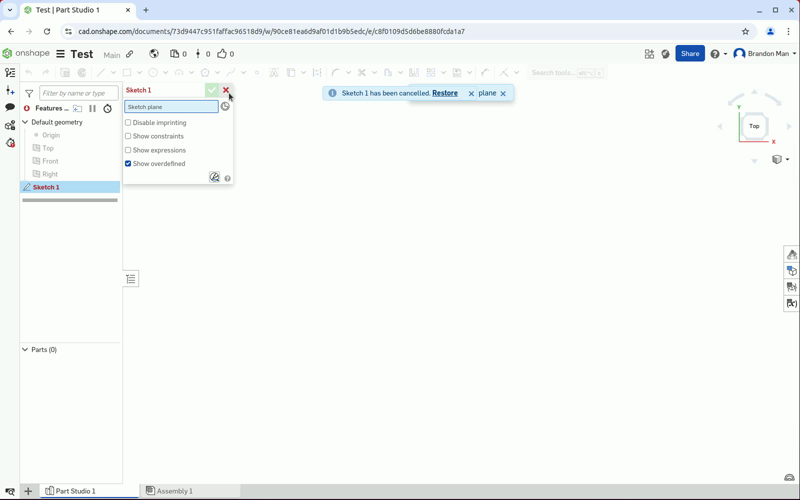
mouse_move(73, 150)
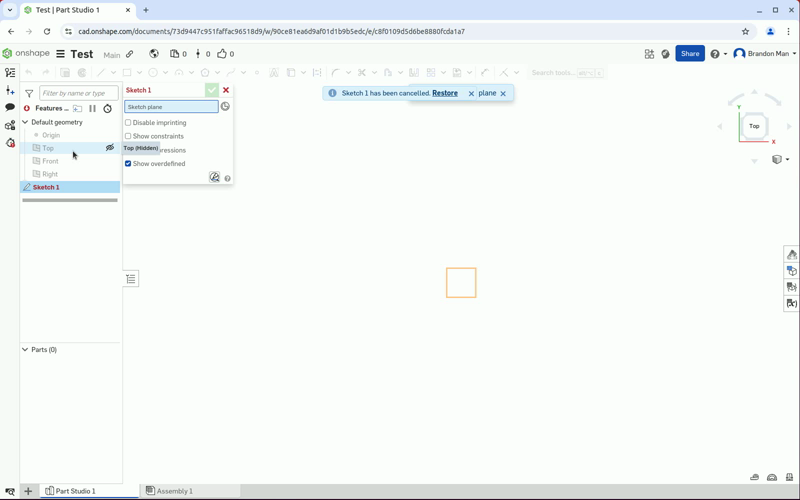
click(73, 150)
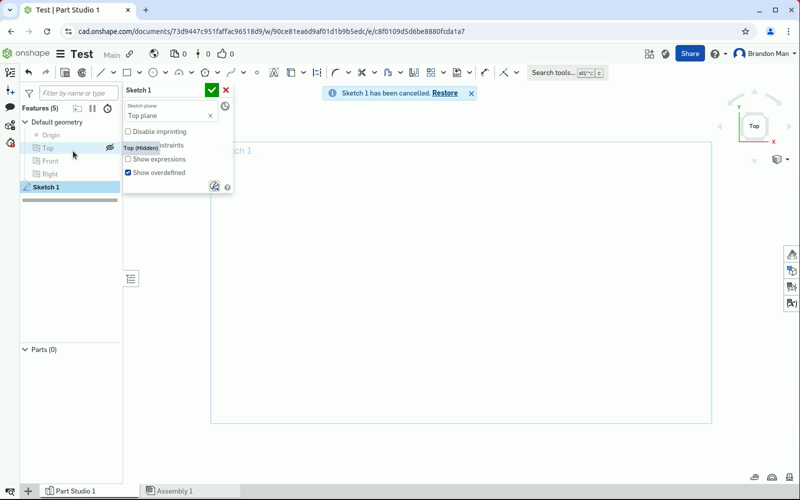
mouse_move(73, 352)
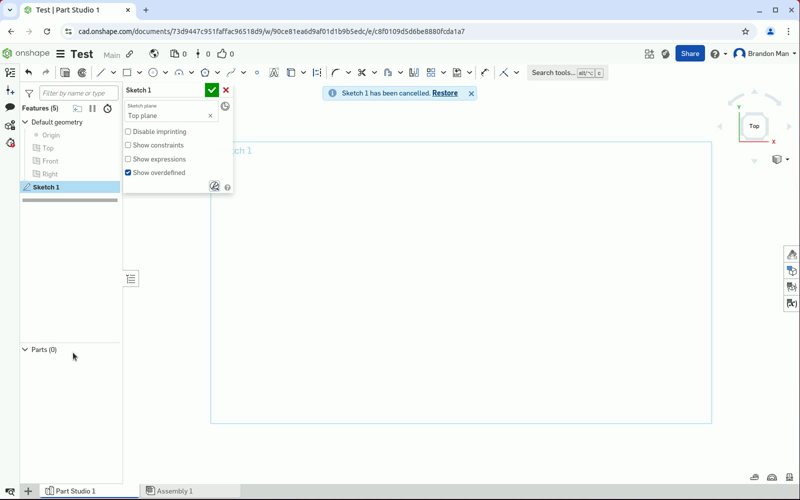
key(y)
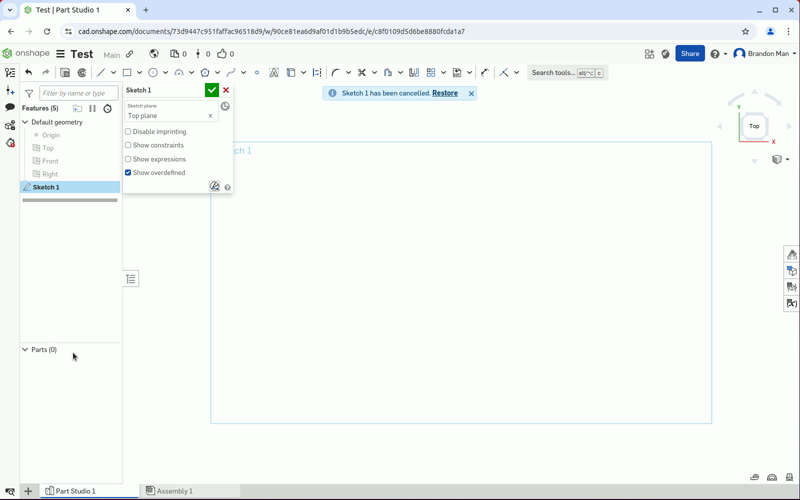
key(c)
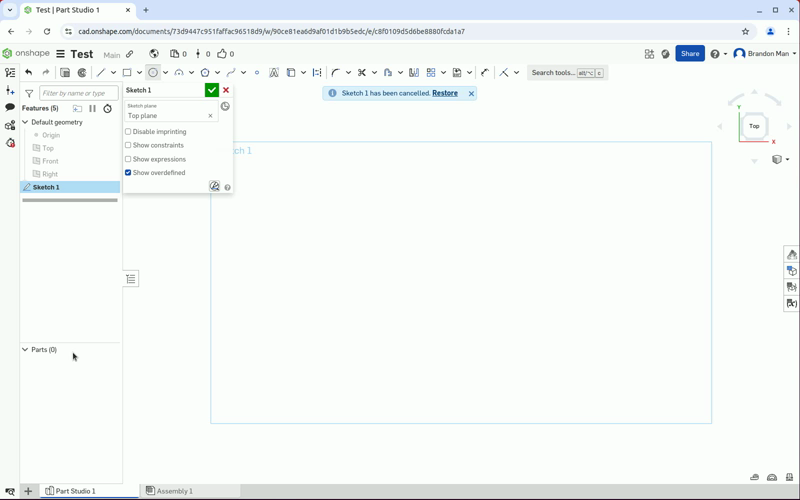
key_down(shift)
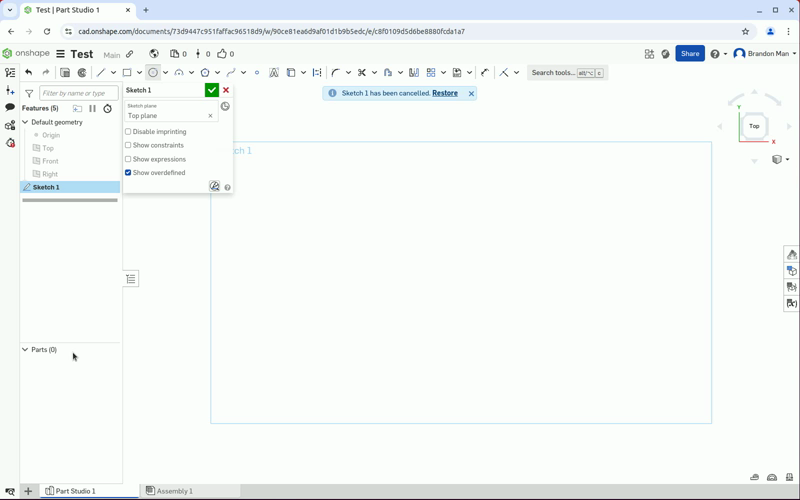
mouse_move(461, 282)
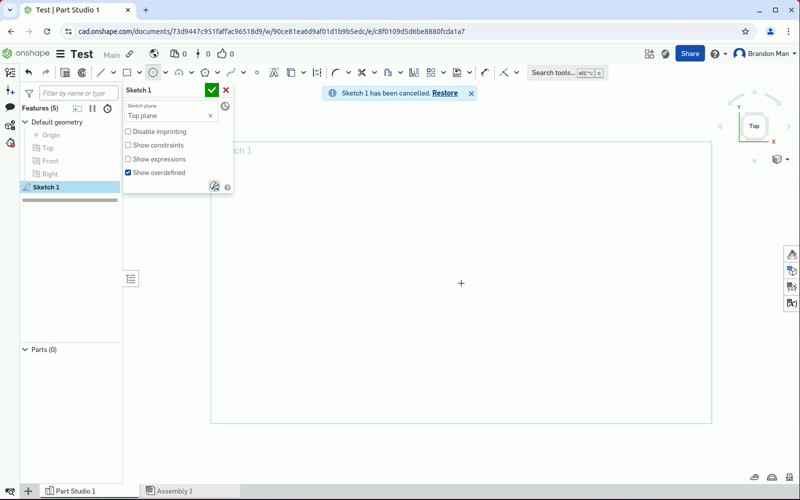
click(461, 282)
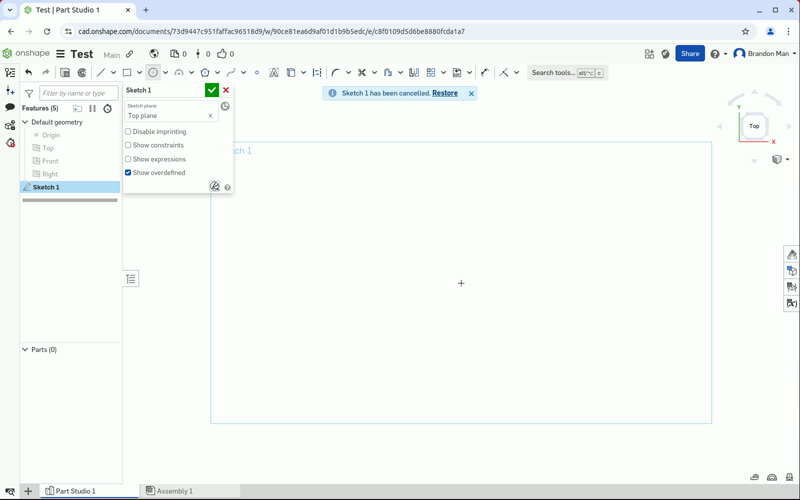
key_up(shift)
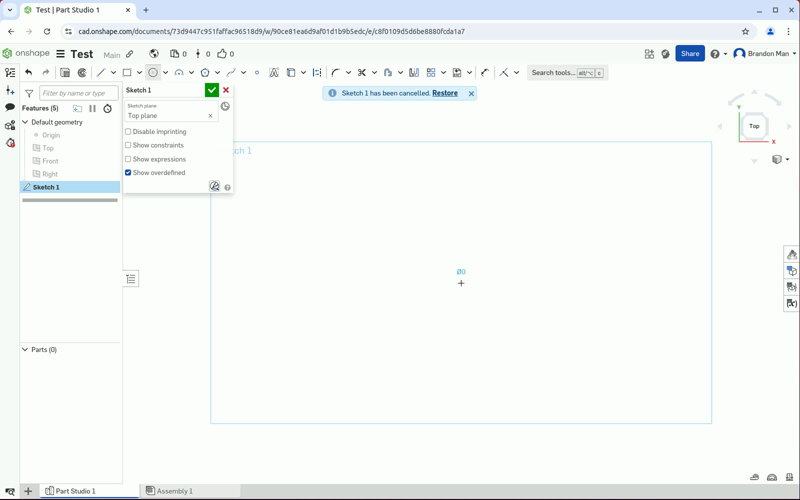
mouse_move(518, 282)
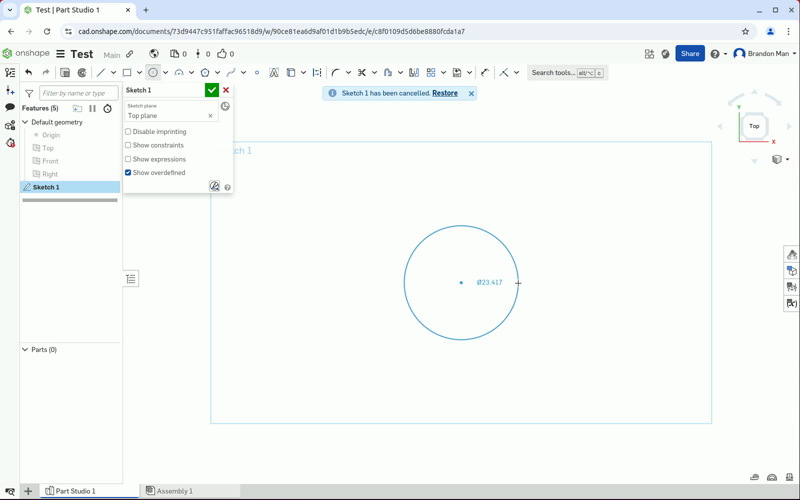
click(518, 282)
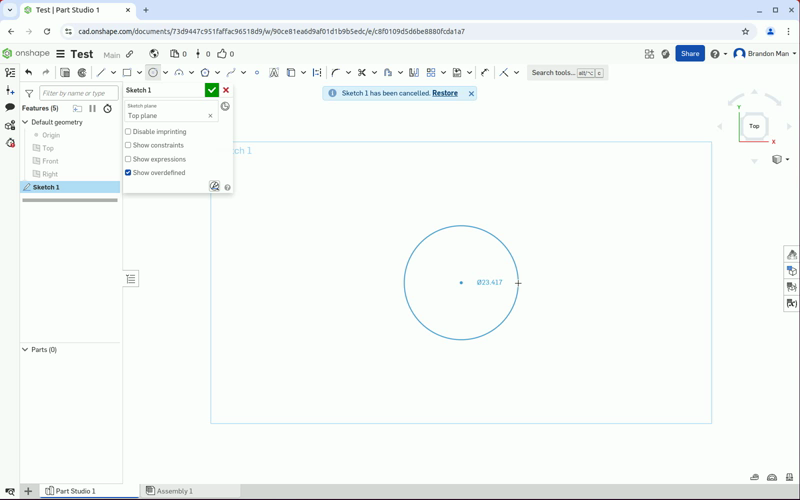
key(esc)
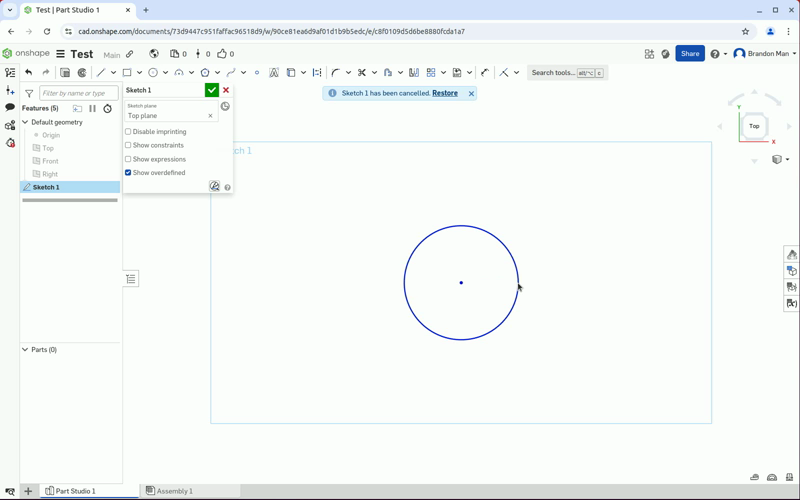
key(c)
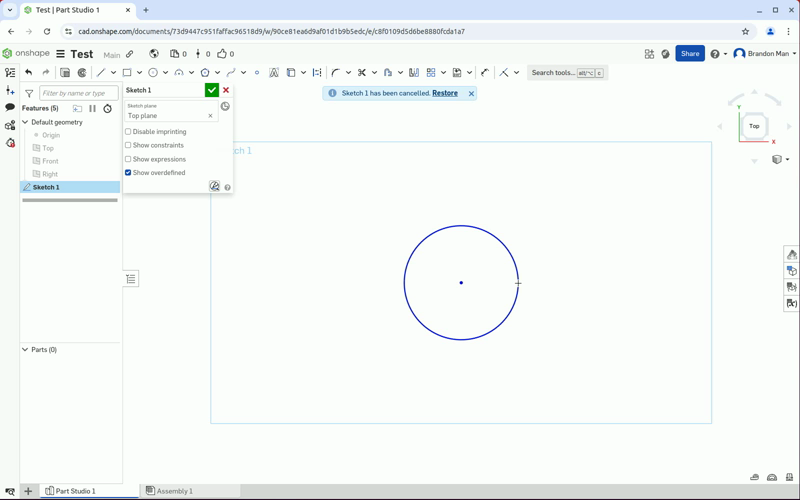
key_down(shift)
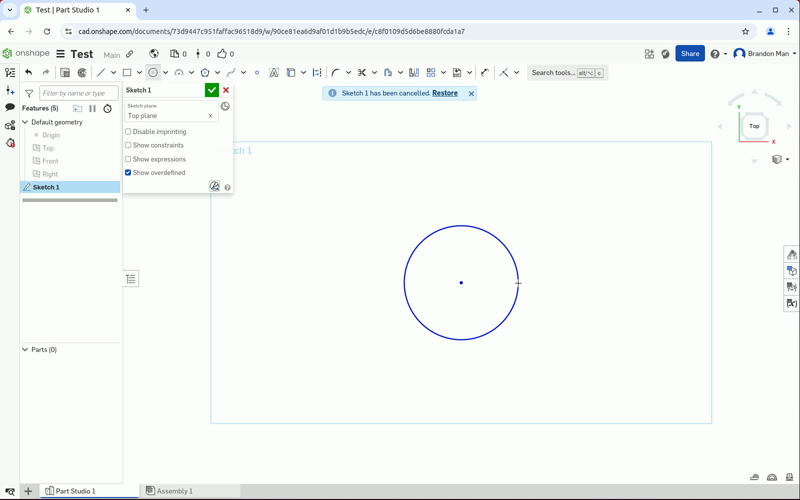
mouse_move(461, 282)
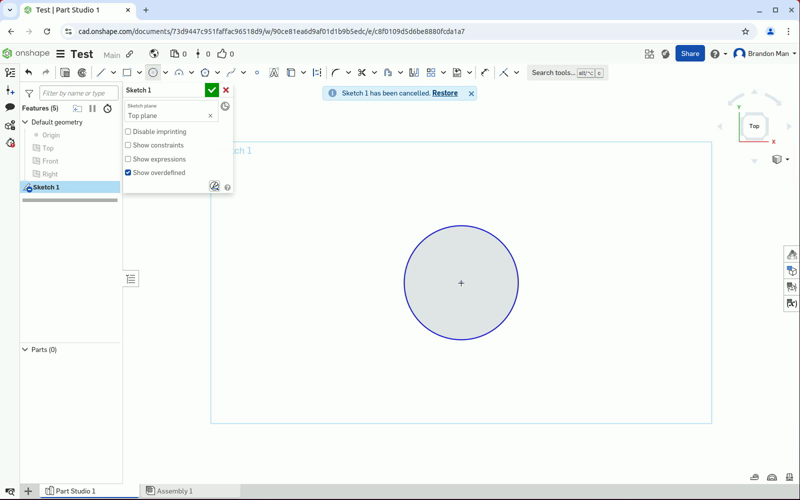
click(461, 282)
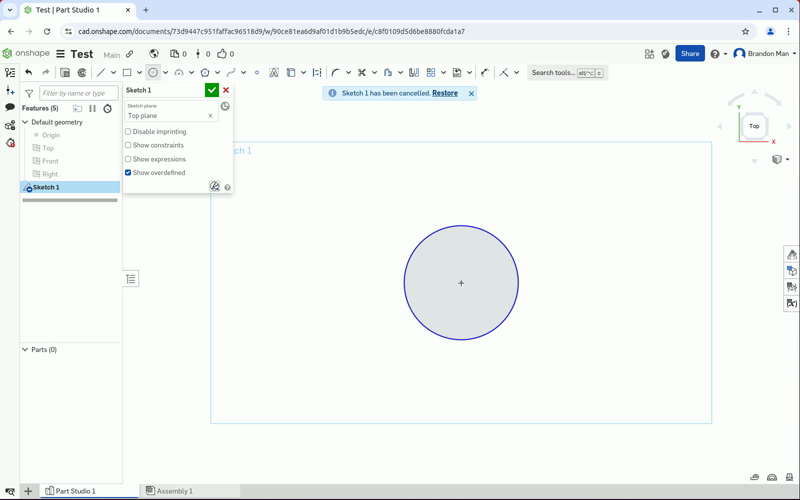
key_up(shift)
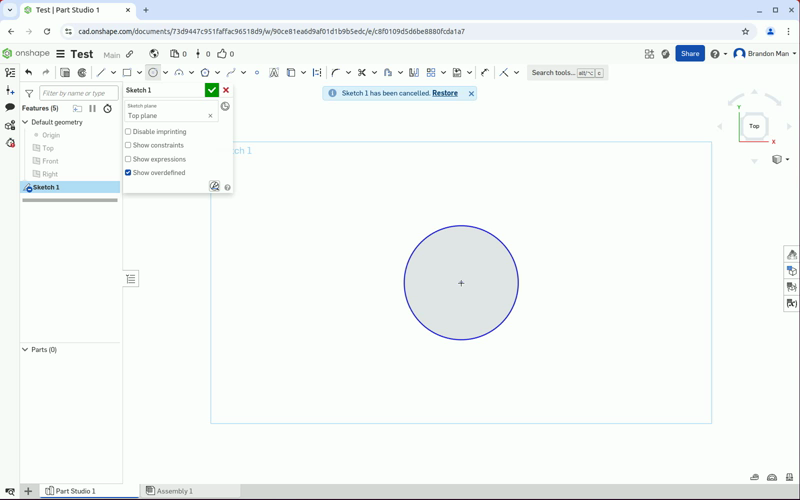
mouse_move(494, 282)
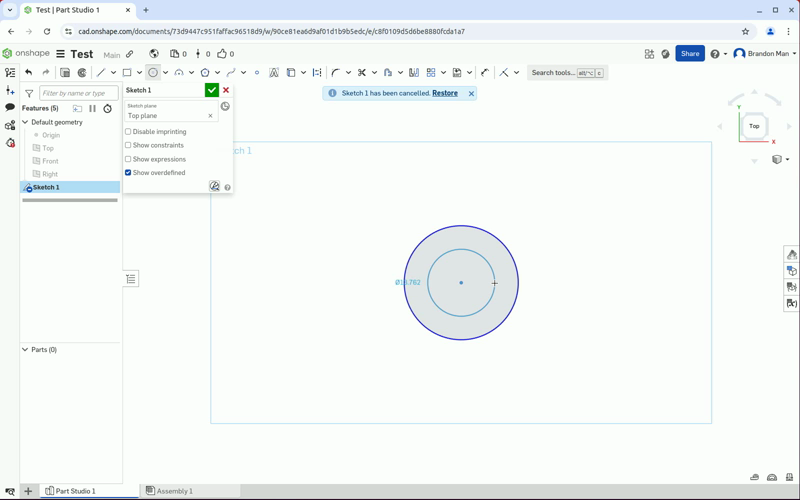
click(494, 282)
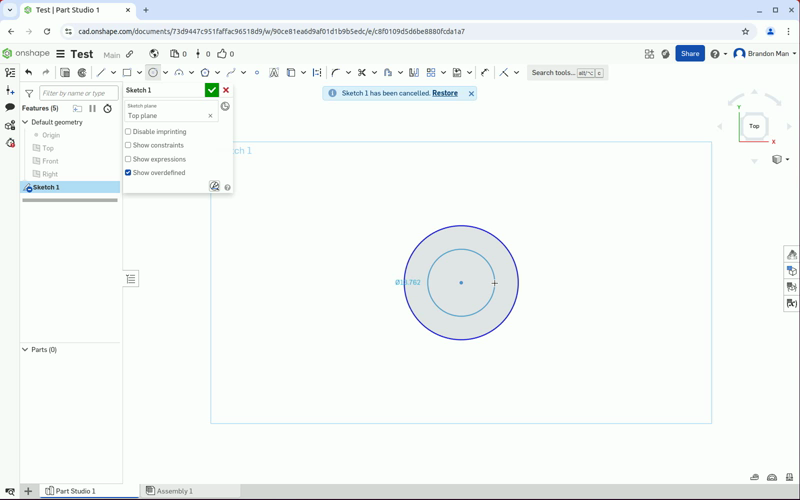
key(esc)
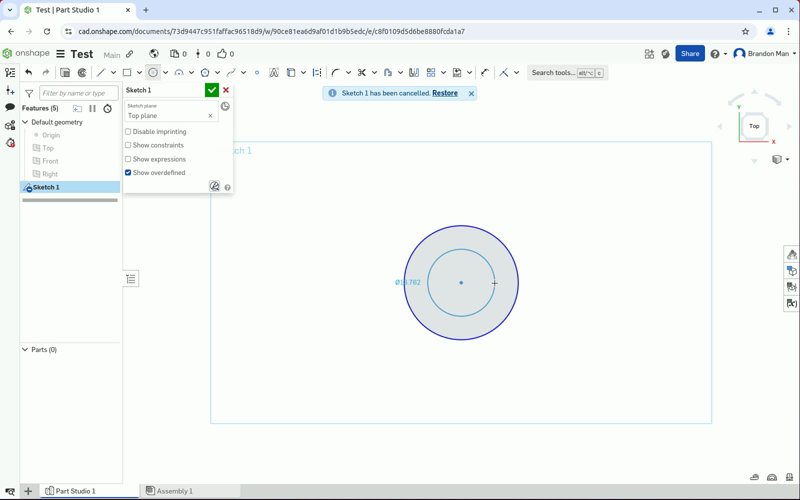
mouse_move(421, 307)
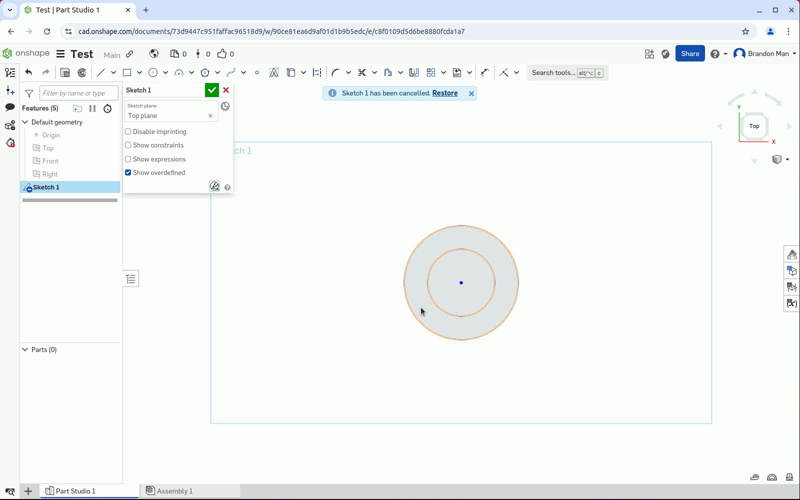
click(421, 307)
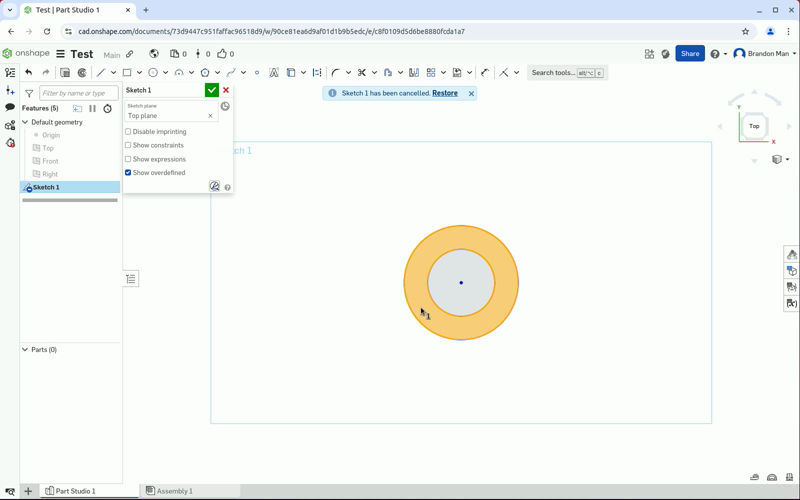
mouse_move(73, 352)
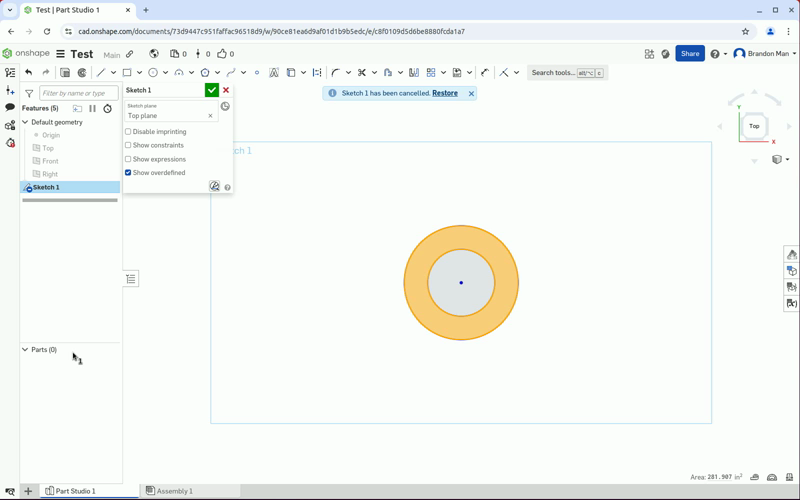
key(shift+y)
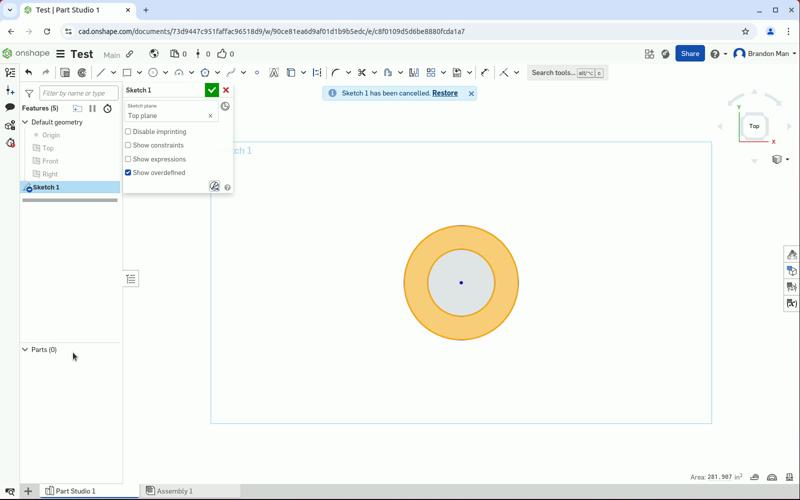
key(shift+e)
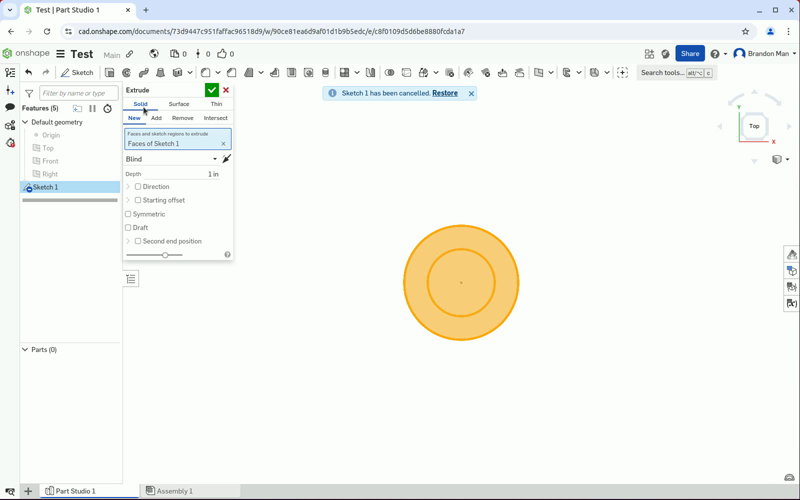
mouse_move(143, 106)
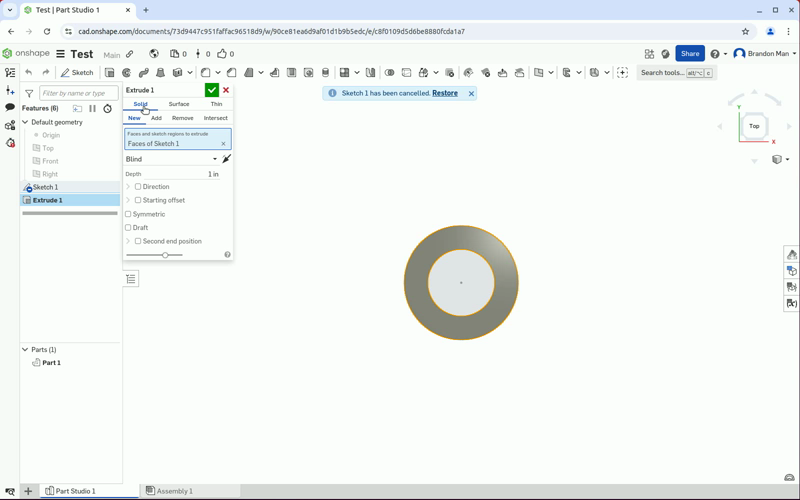
click(143, 106)
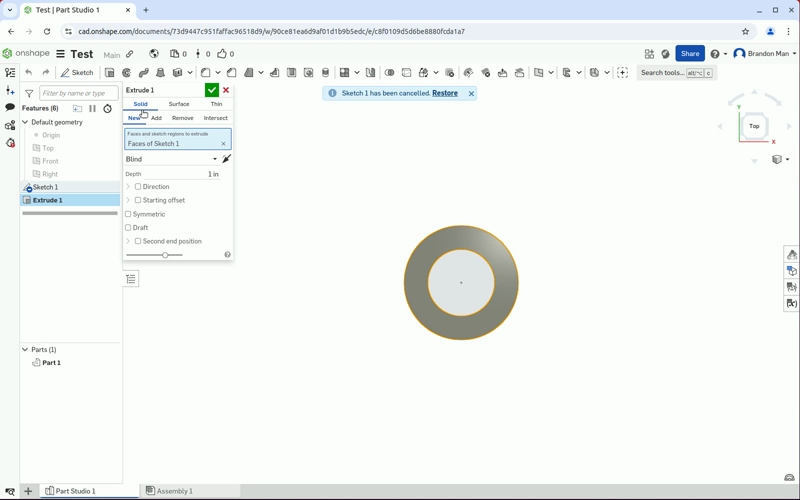
mouse_move(137, 120)
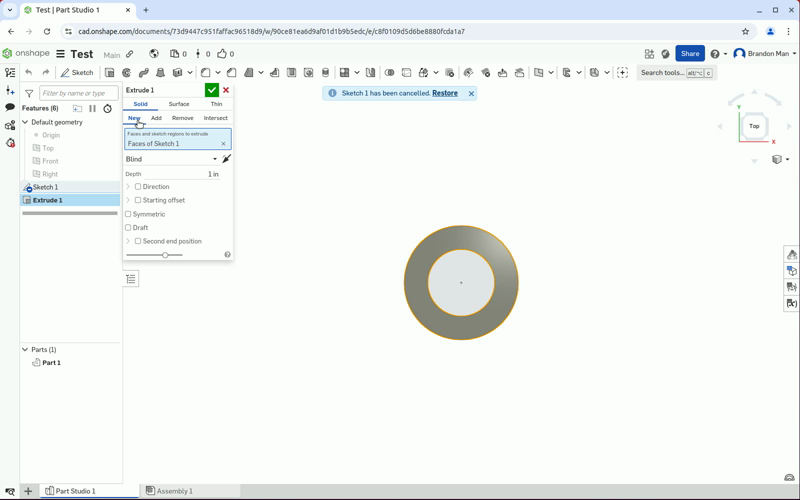
click(137, 120)
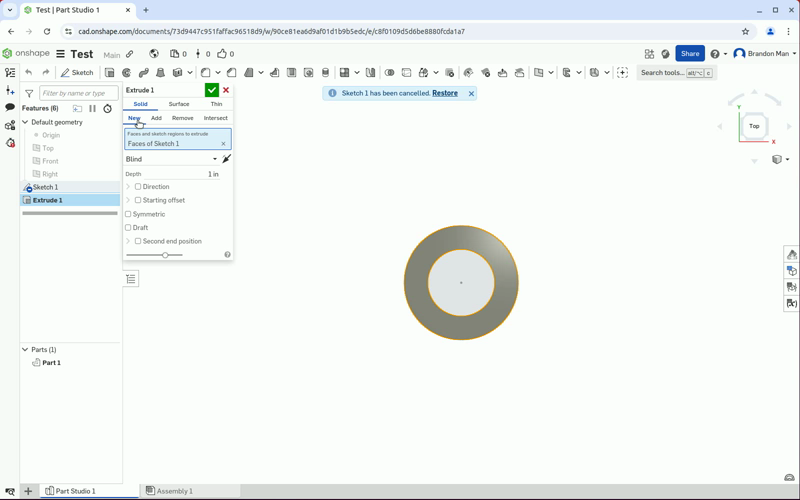
key(tab, 4)
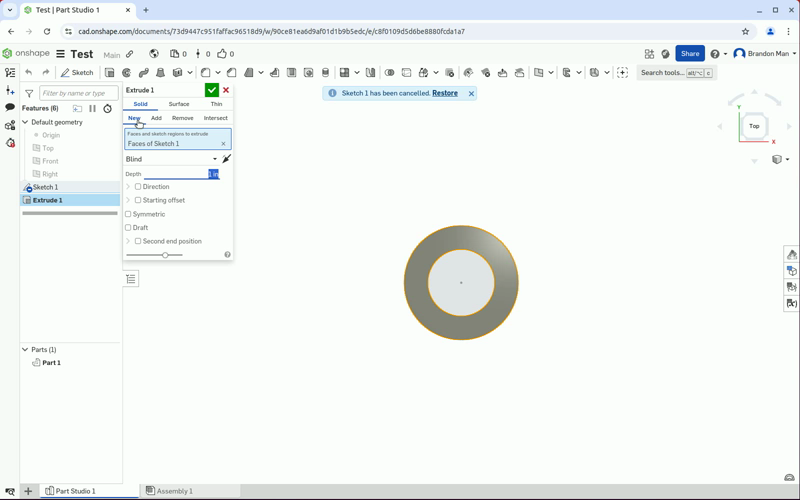
text(18.535)
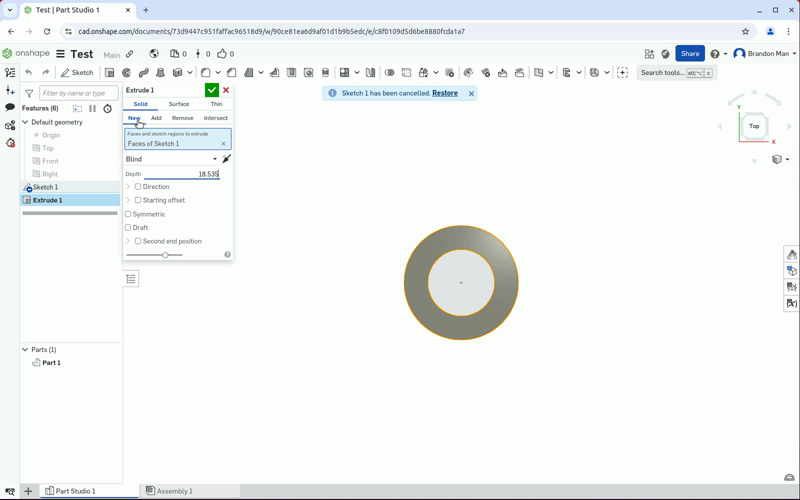
key(enter)
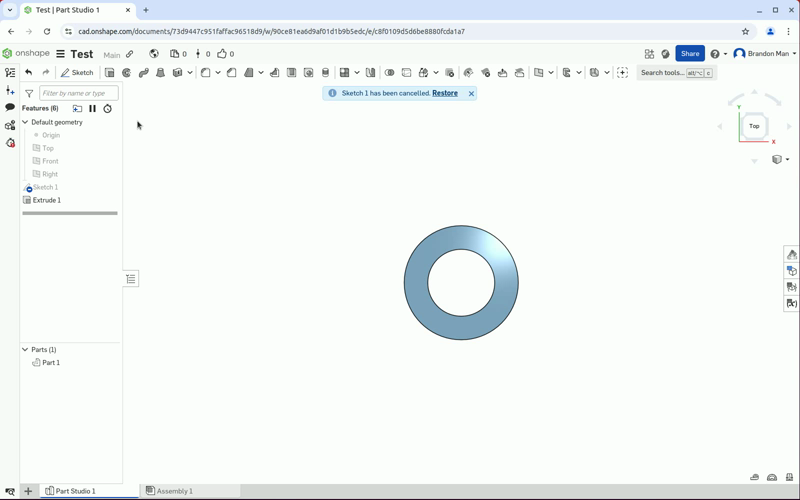
key(shift+h)
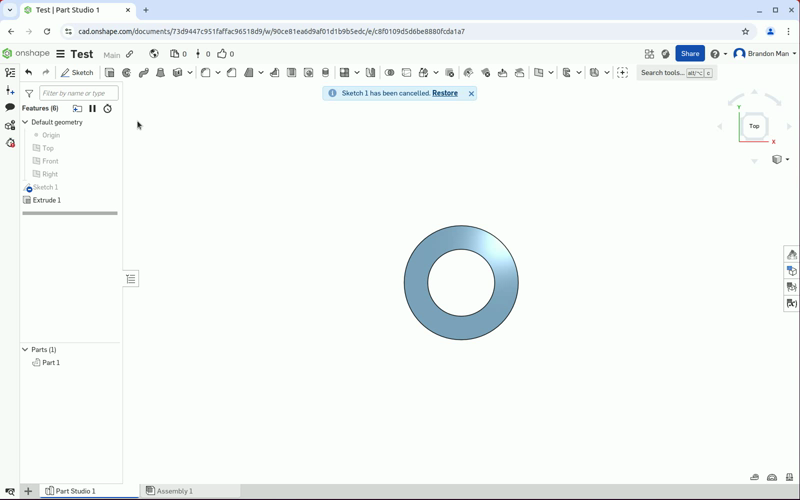
key(shift+h)
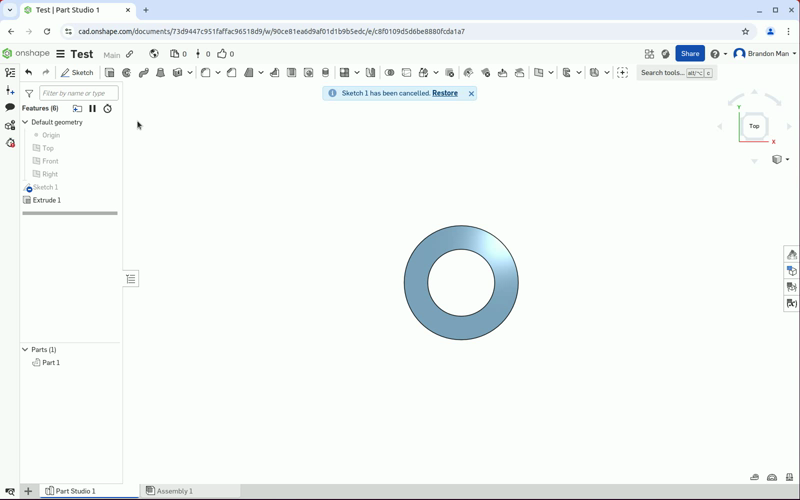
mouse_move(73, 189)
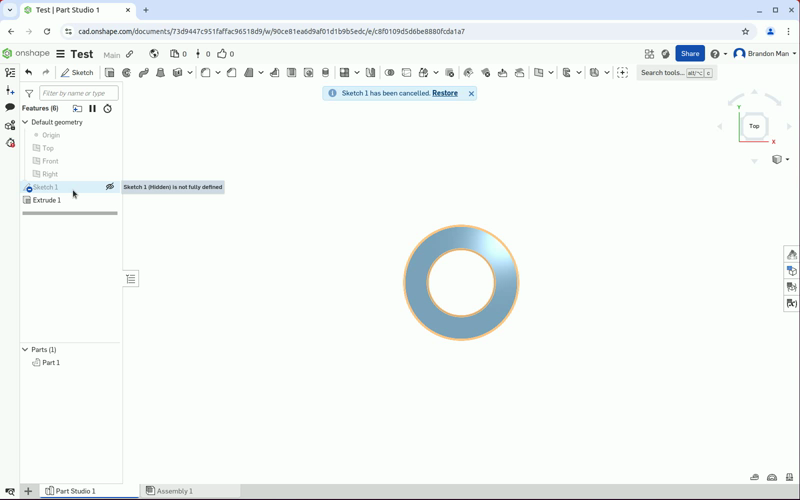
click(73, 189)
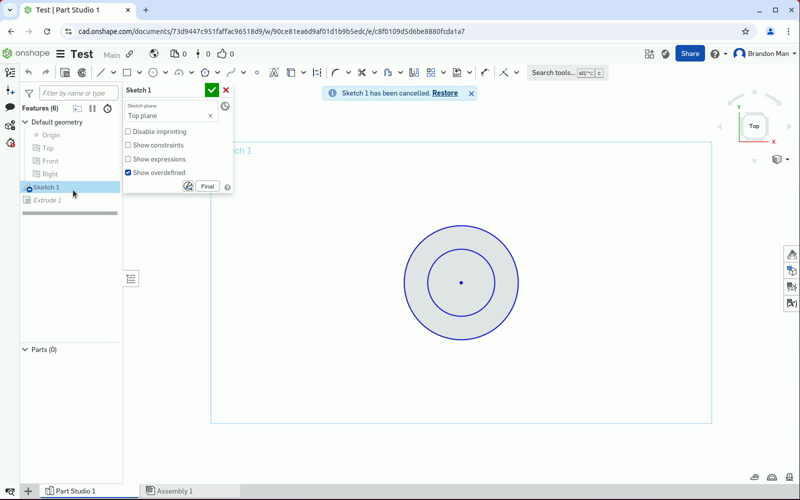
mouse_move(229, 92)
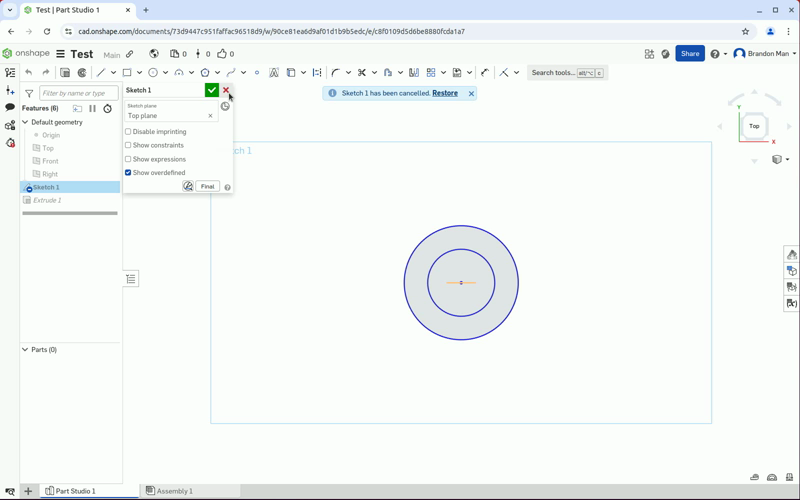
click(229, 92)
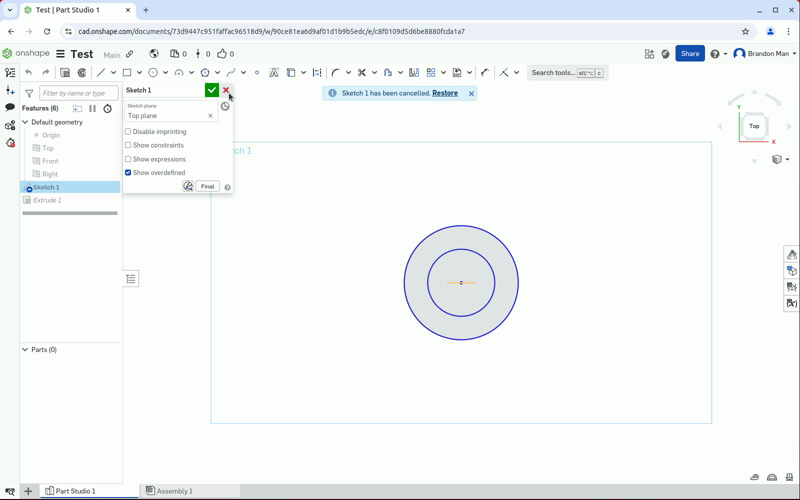
key(shift+s)
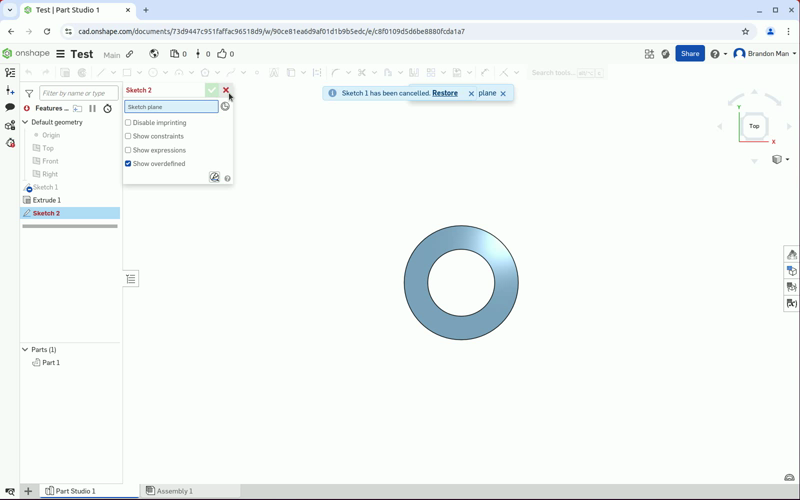
mouse_move(73, 150)
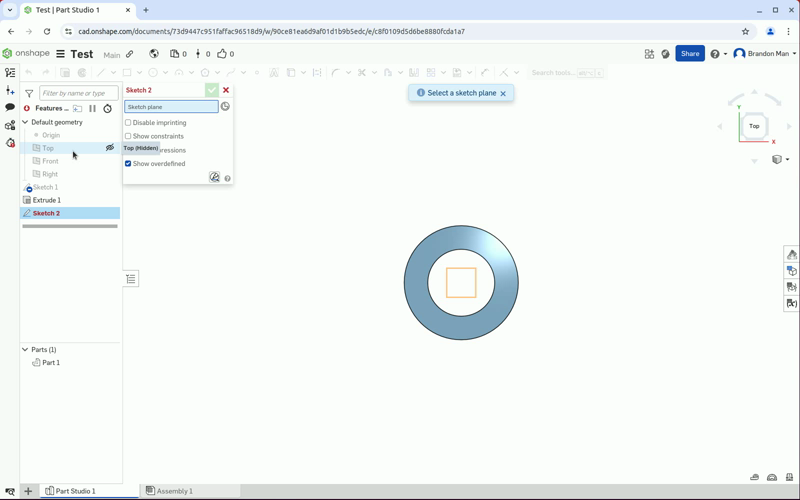
click(73, 150)
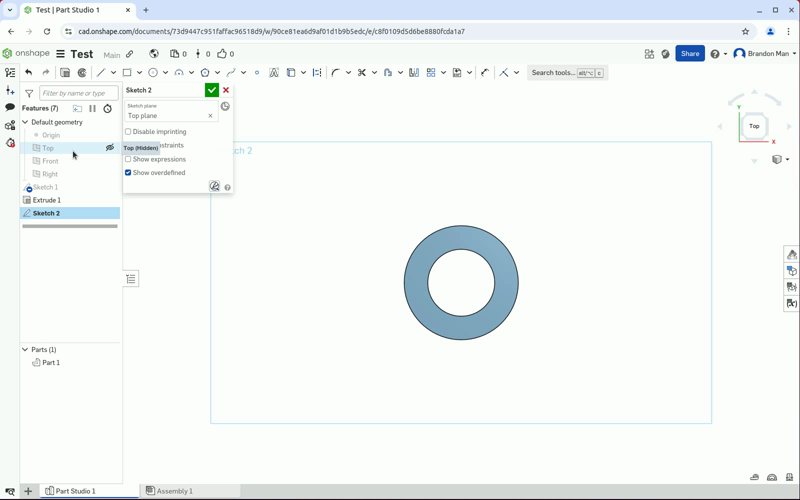
mouse_move(73, 352)
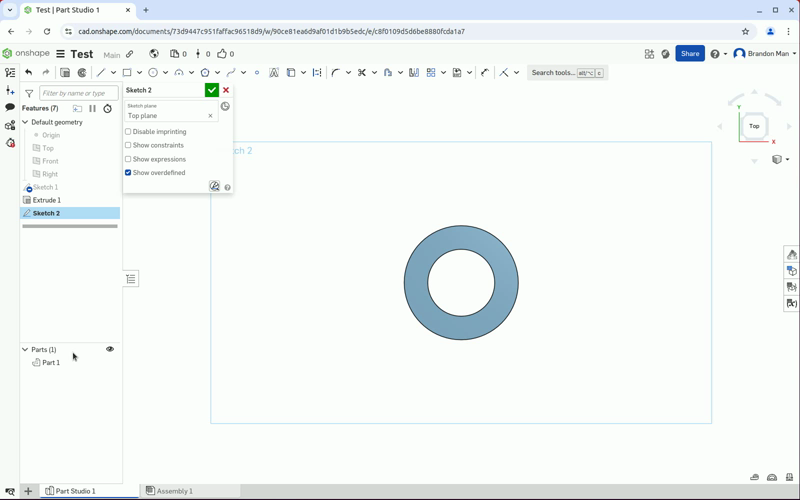
key(y)
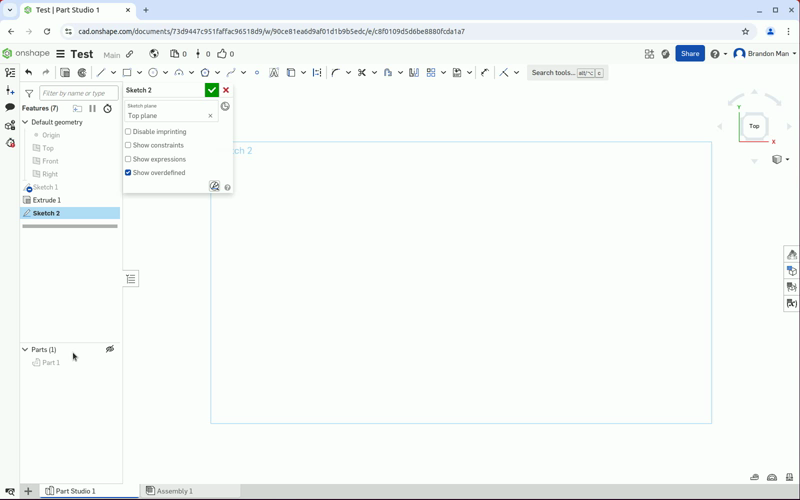
key(c)
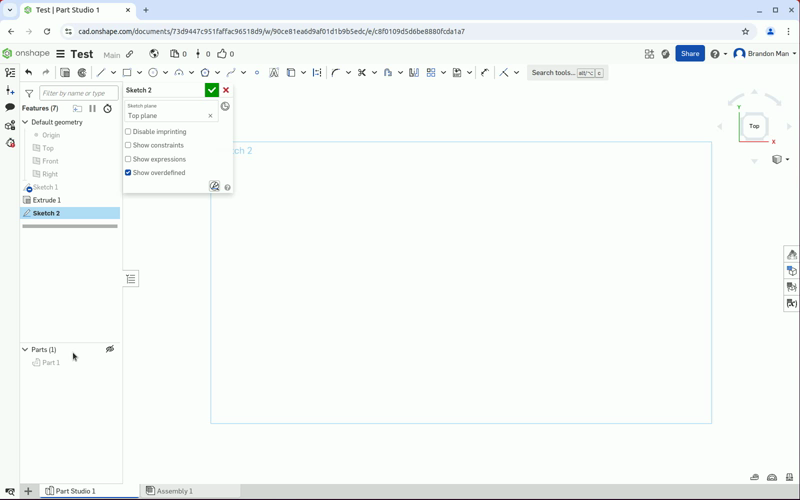
key_down(shift)
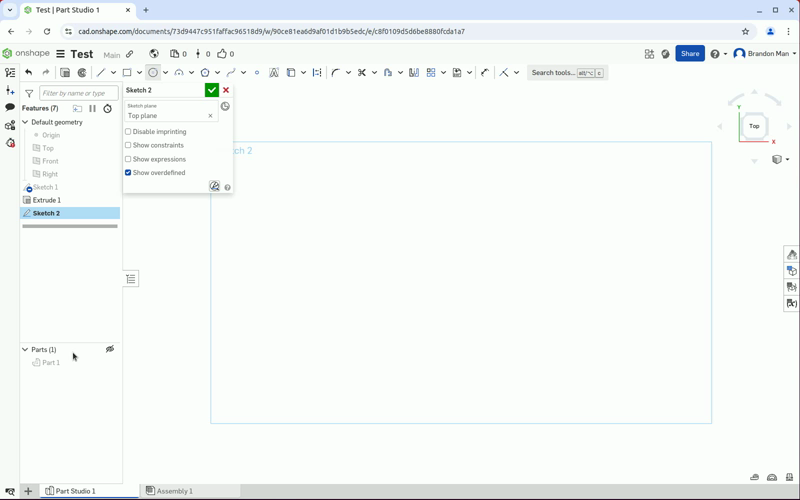
mouse_move(461, 282)
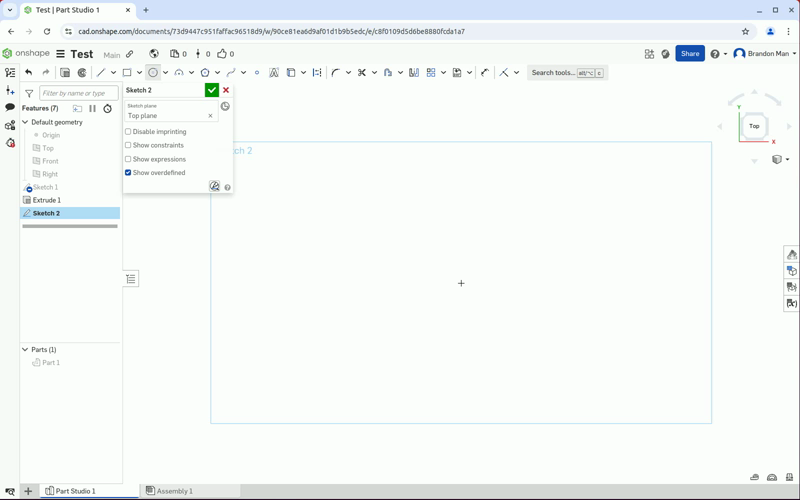
click(461, 282)
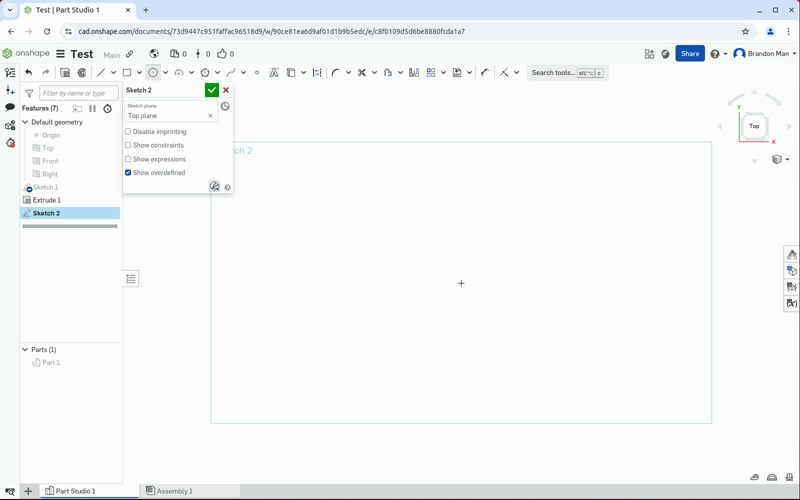
key_up(shift)
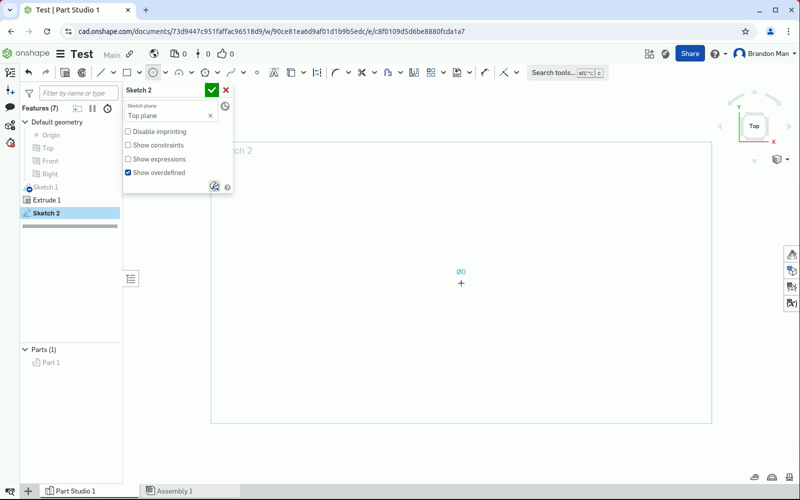
mouse_move(574, 282)
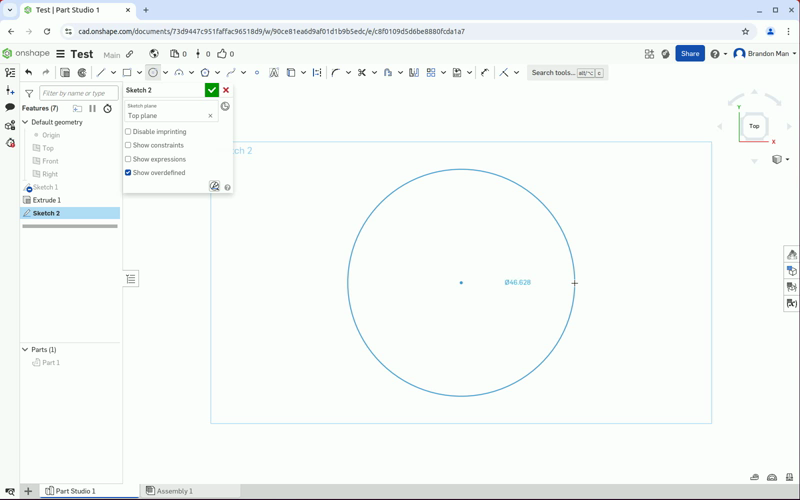
click(574, 282)
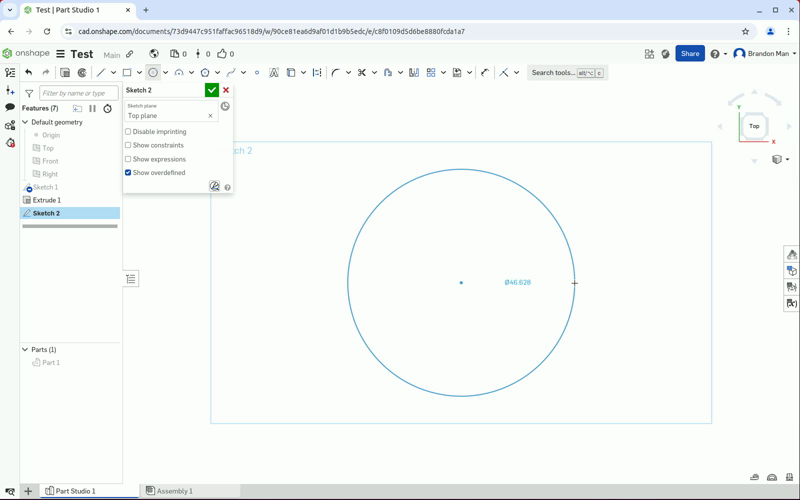
key(esc)
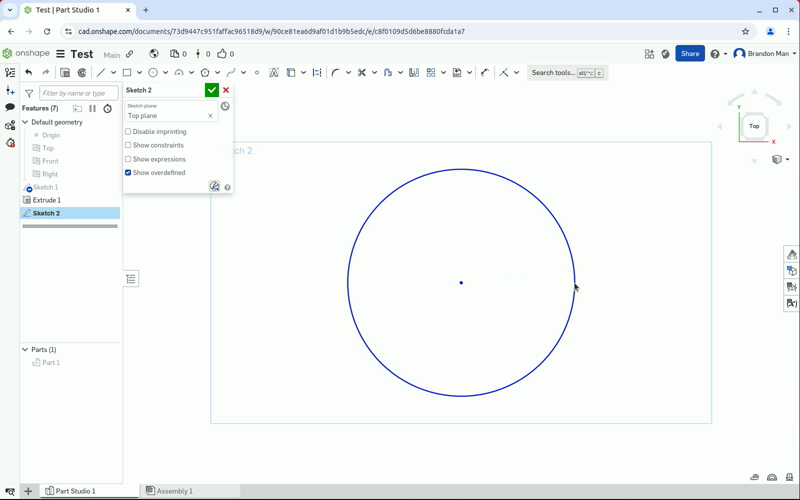
key(c)
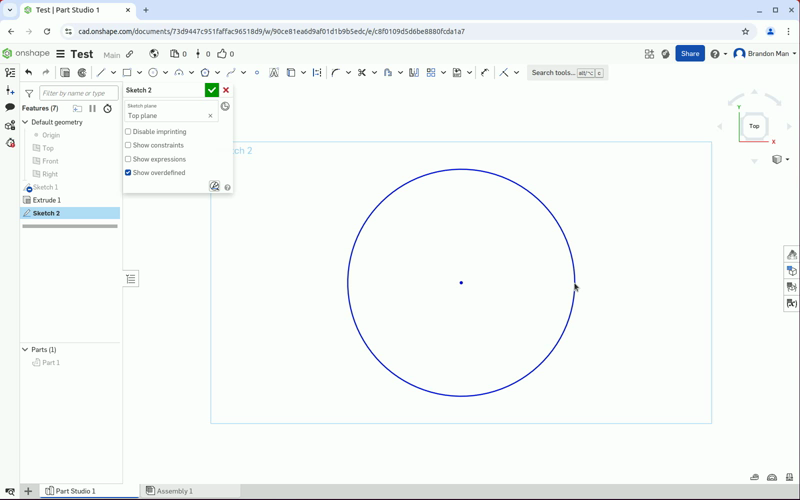
key_down(shift)
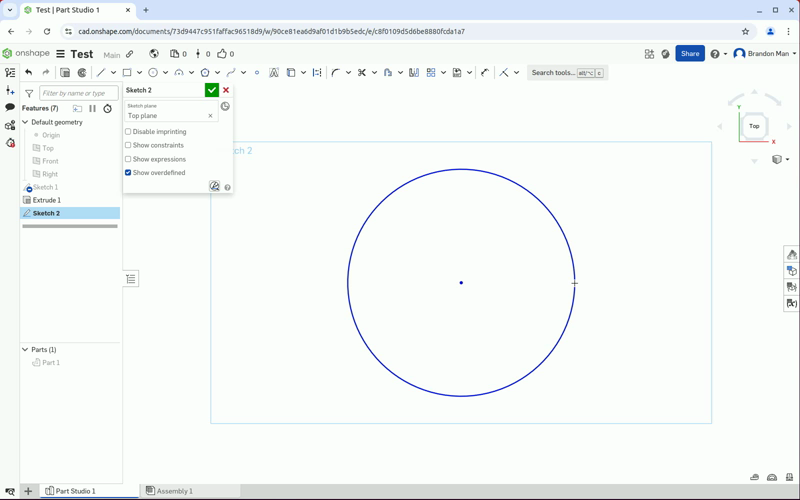
mouse_move(371, 282)
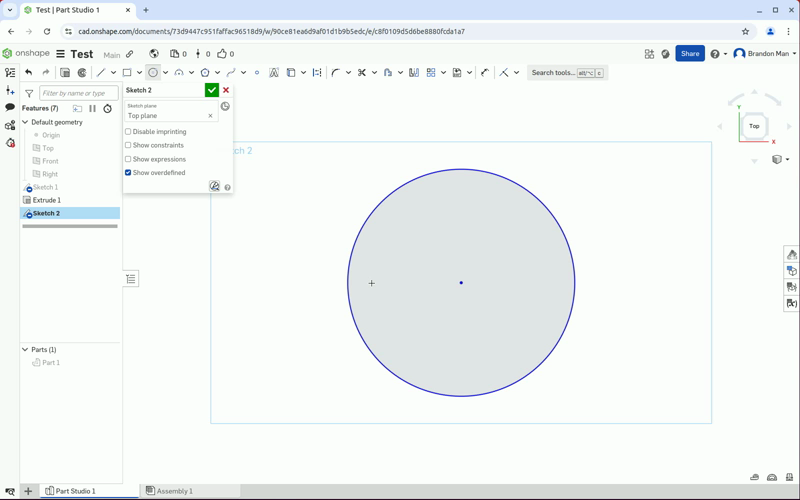
click(371, 282)
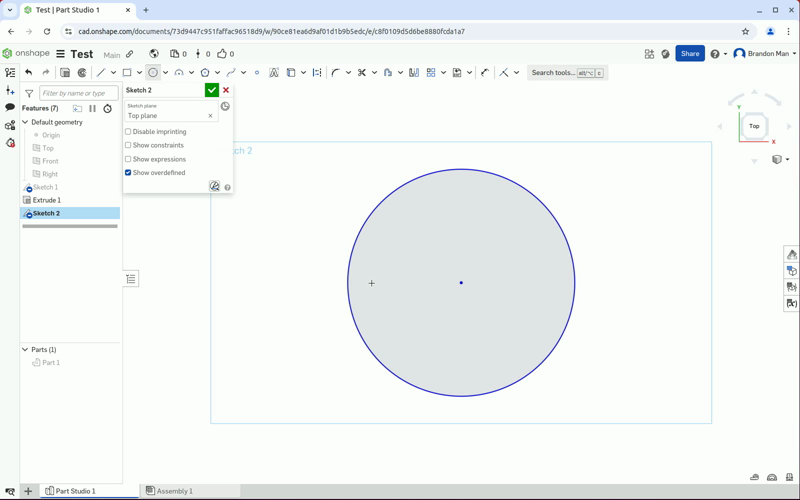
key_up(shift)
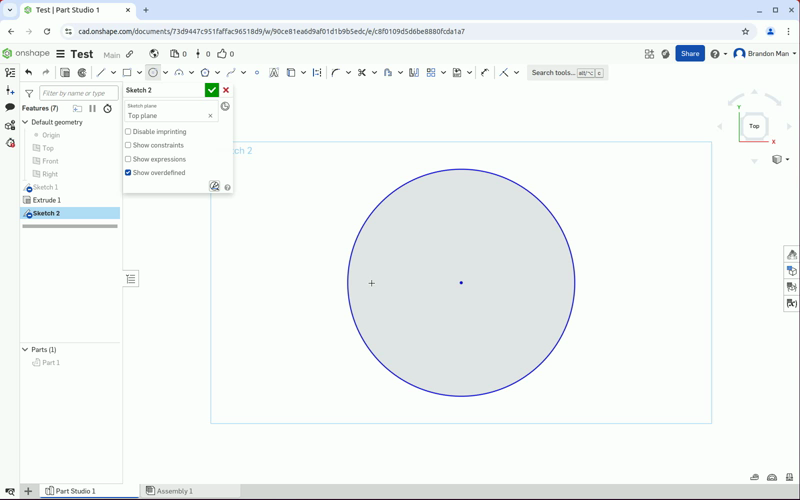
mouse_move(383, 282)
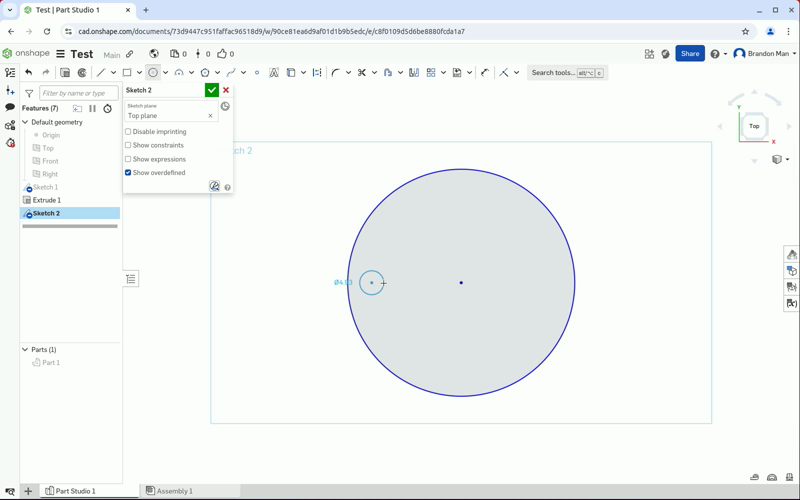
click(383, 282)
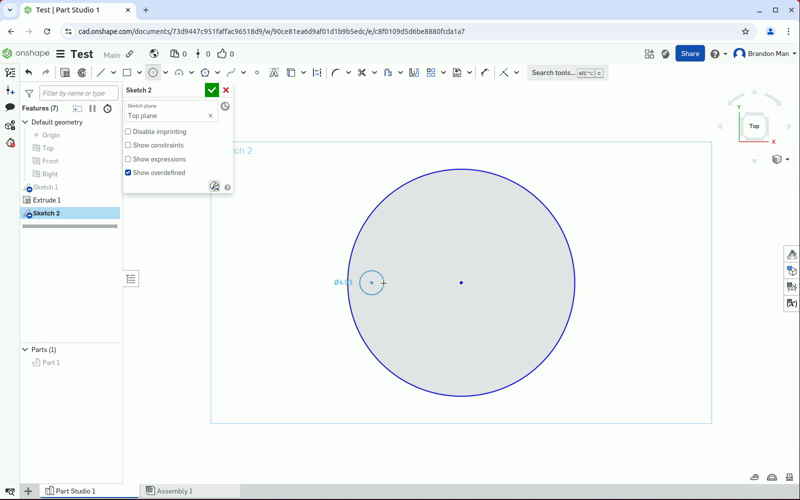
key(esc)
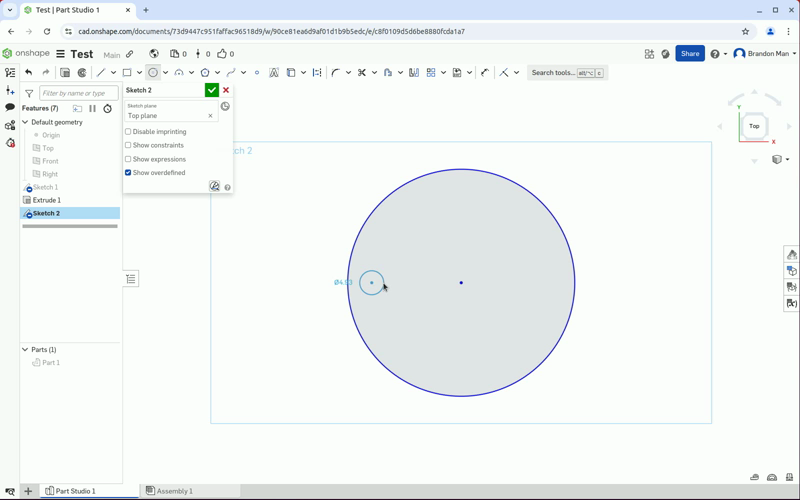
key(c)
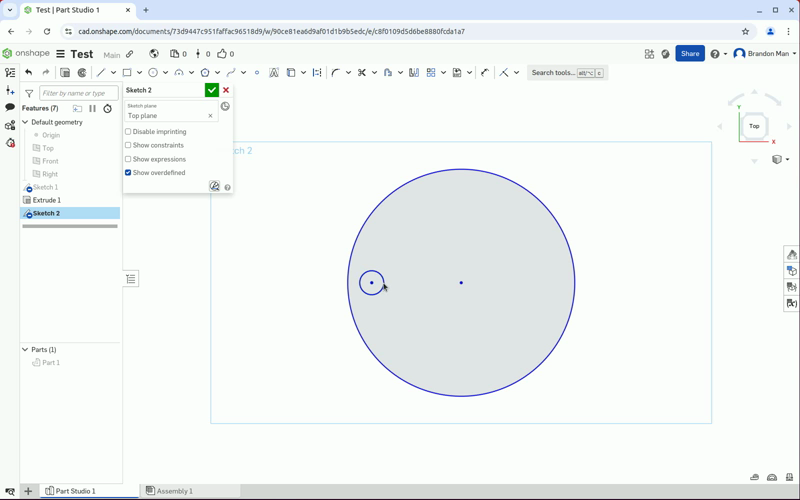
key_down(shift)
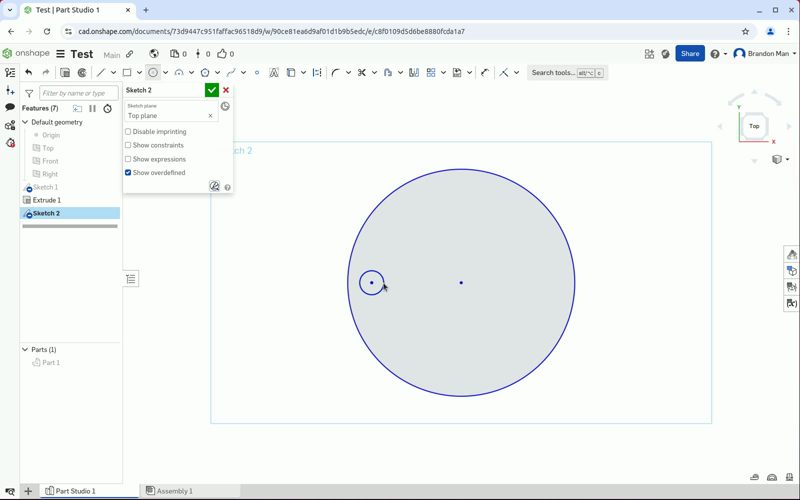
mouse_move(461, 282)
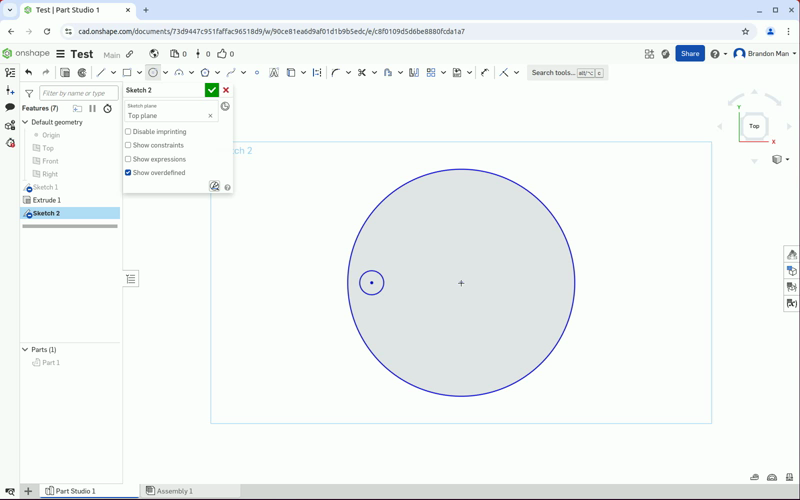
click(461, 282)
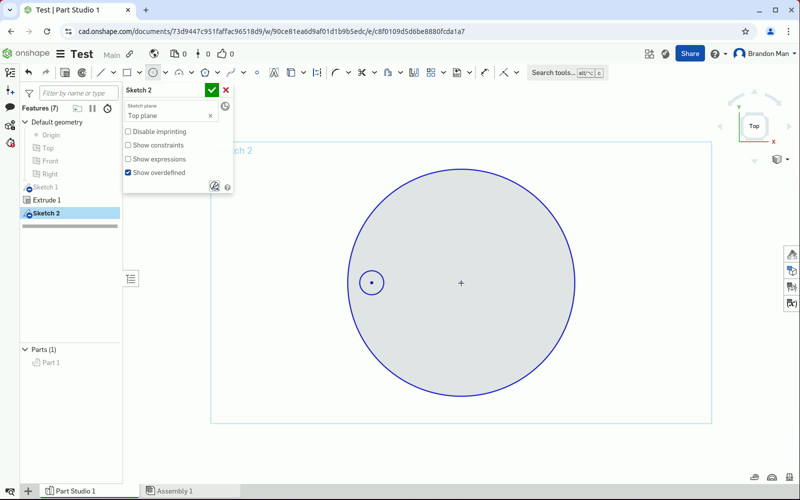
key_up(shift)
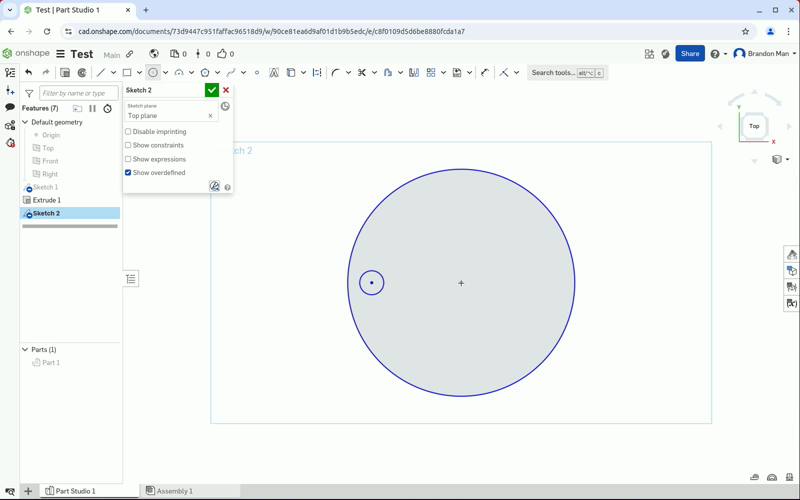
mouse_move(517, 282)
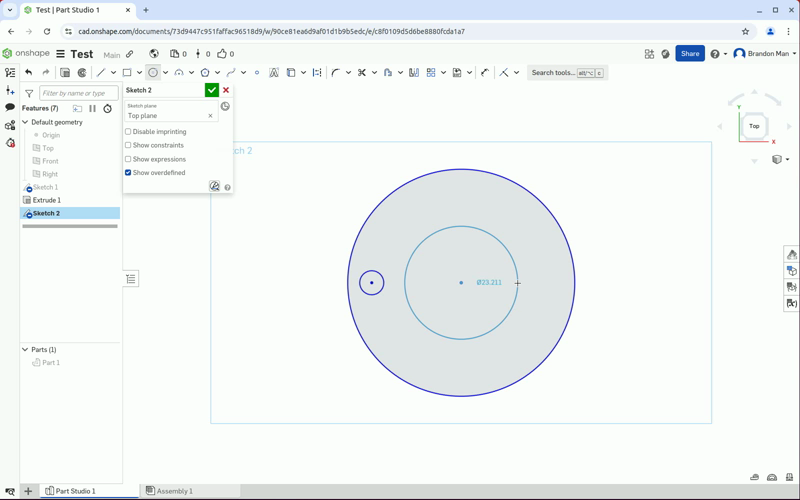
click(517, 282)
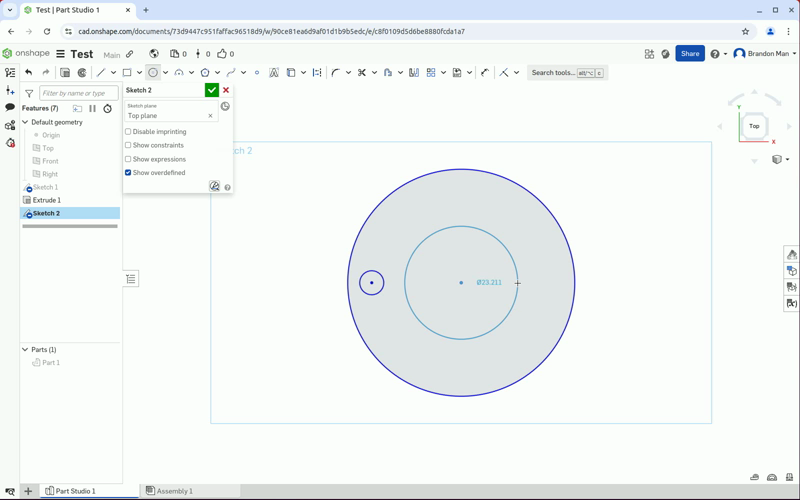
key(esc)
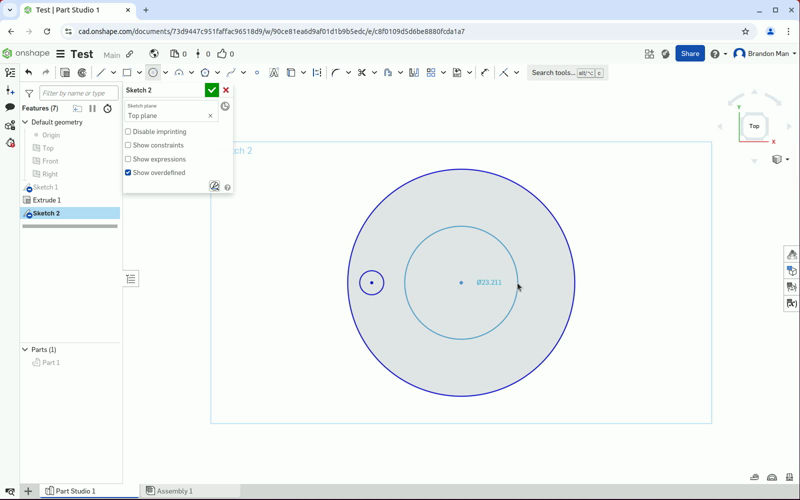
key(c)
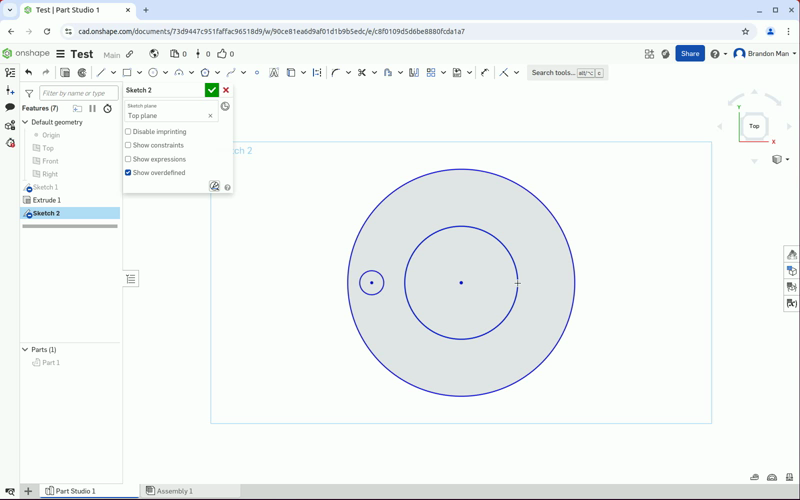
key_down(shift)
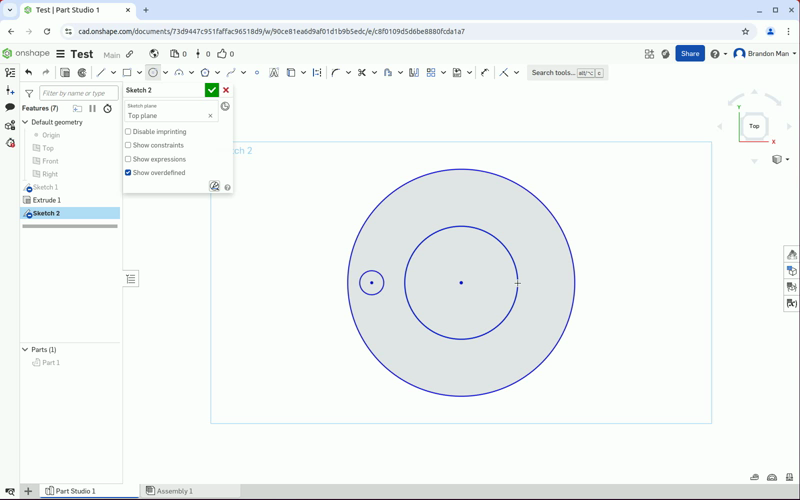
mouse_move(461, 372)
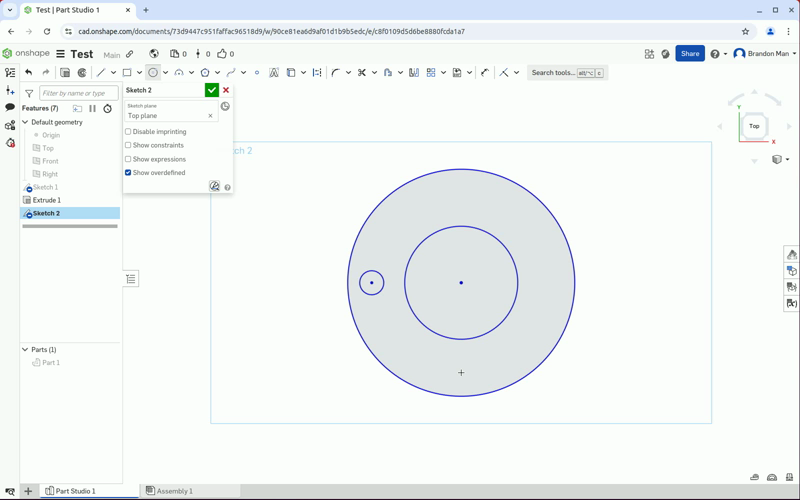
click(461, 372)
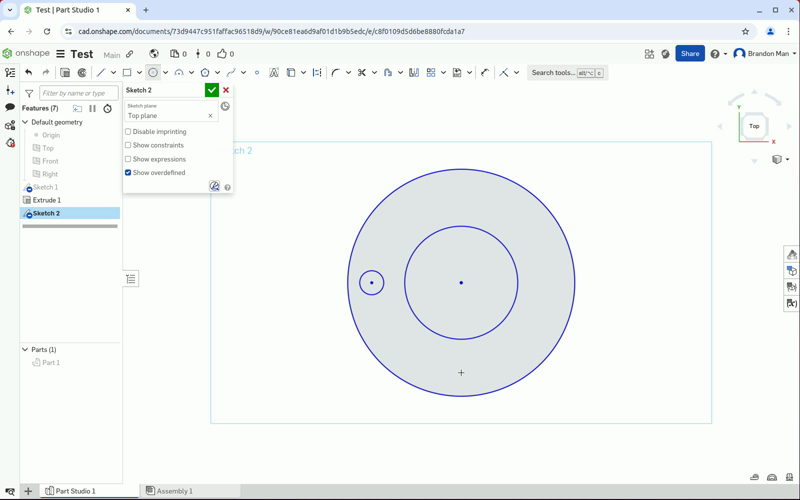
key_up(shift)
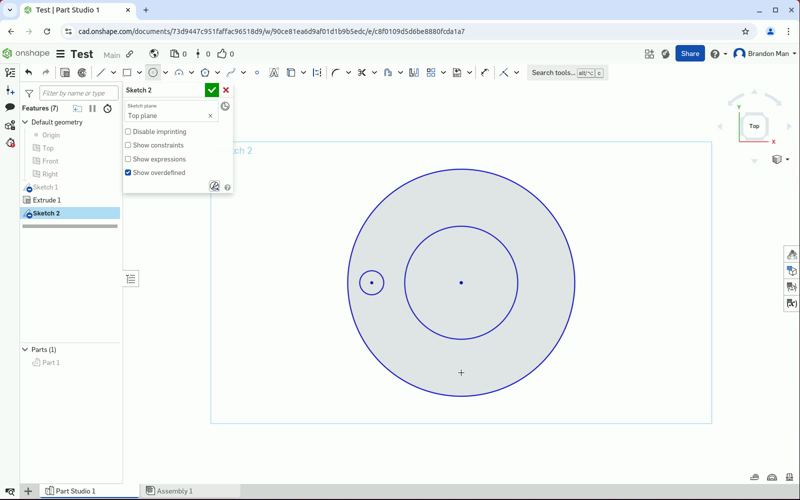
mouse_move(473, 372)
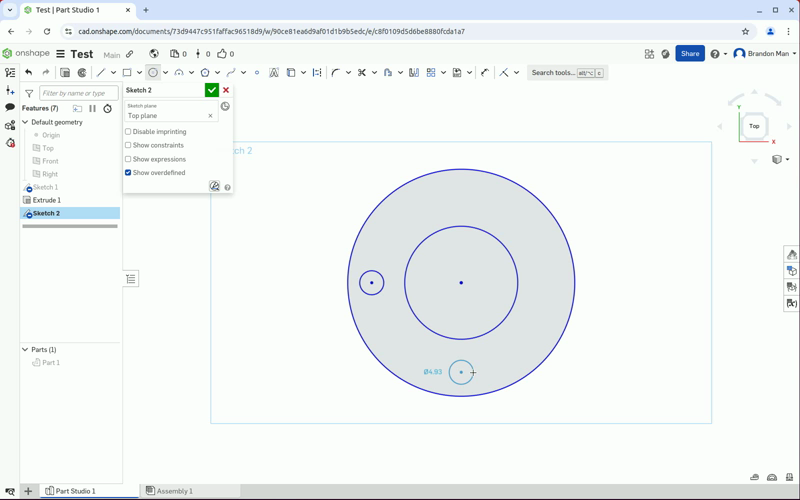
click(473, 372)
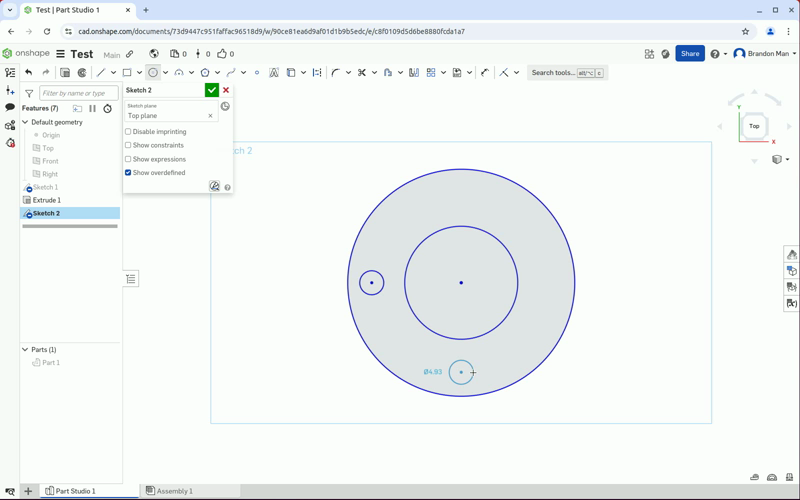
key(esc)
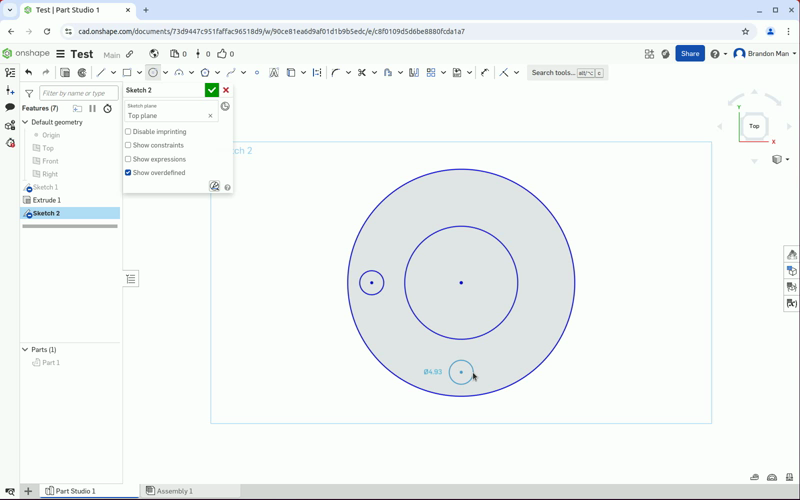
key(c)
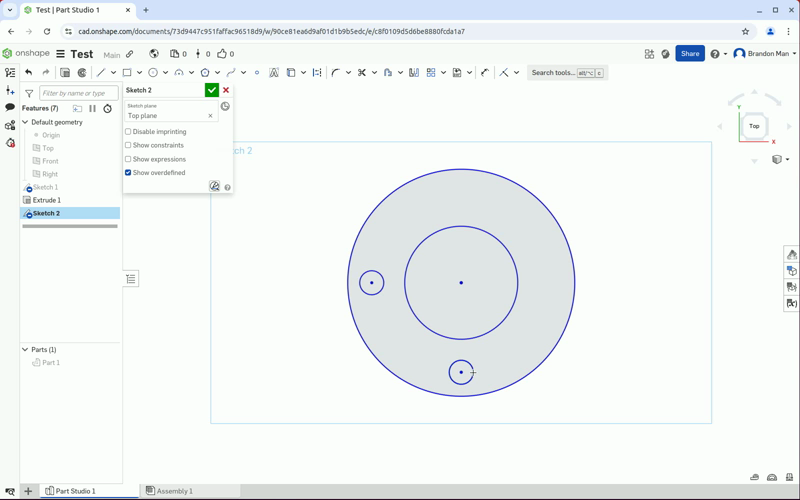
key_down(shift)
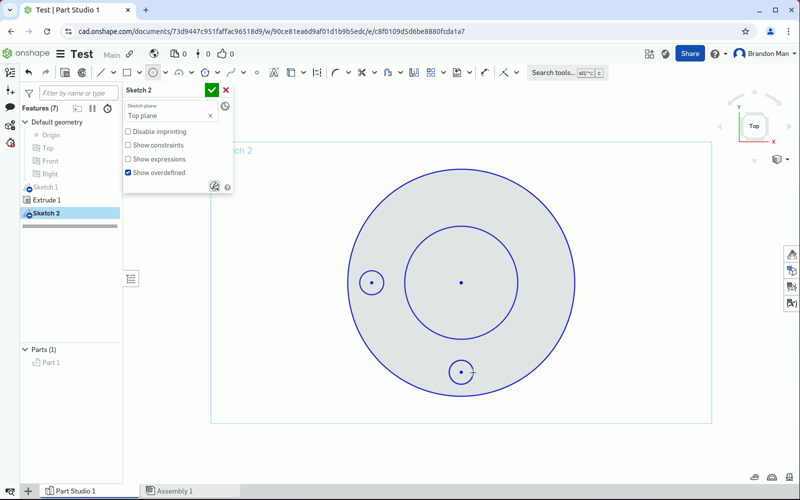
mouse_move(461, 193)
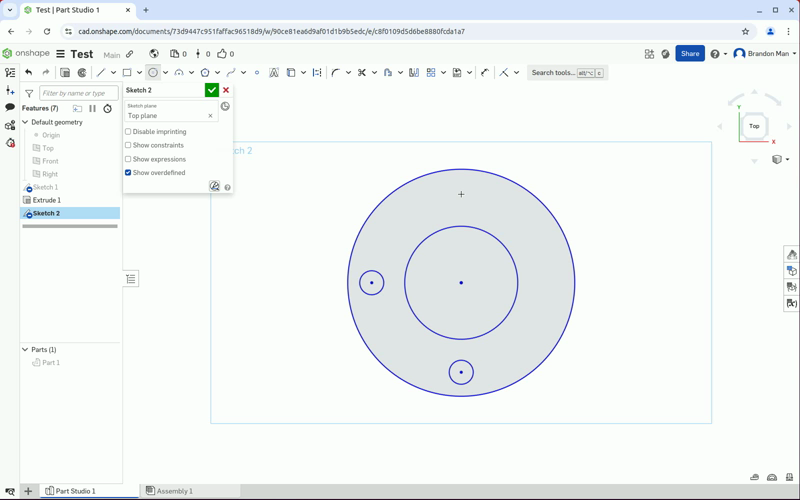
click(461, 193)
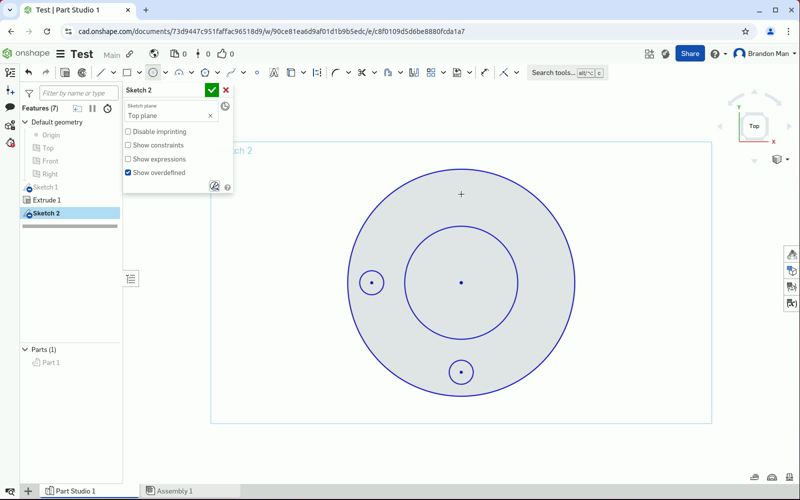
key_up(shift)
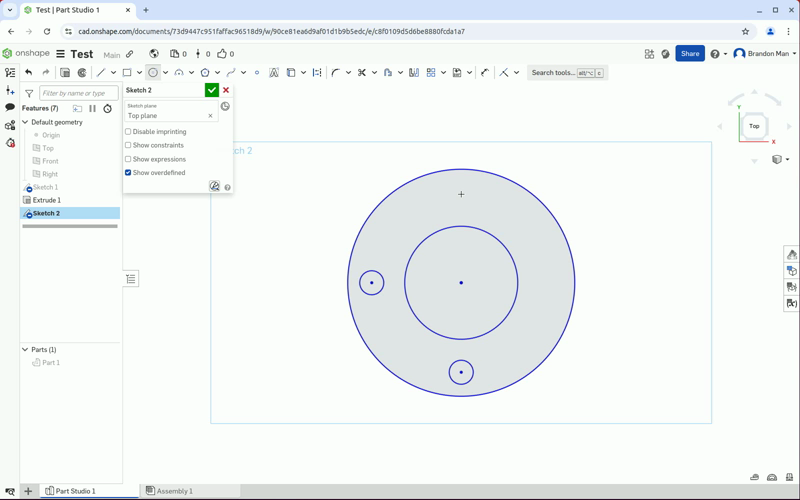
mouse_move(473, 193)
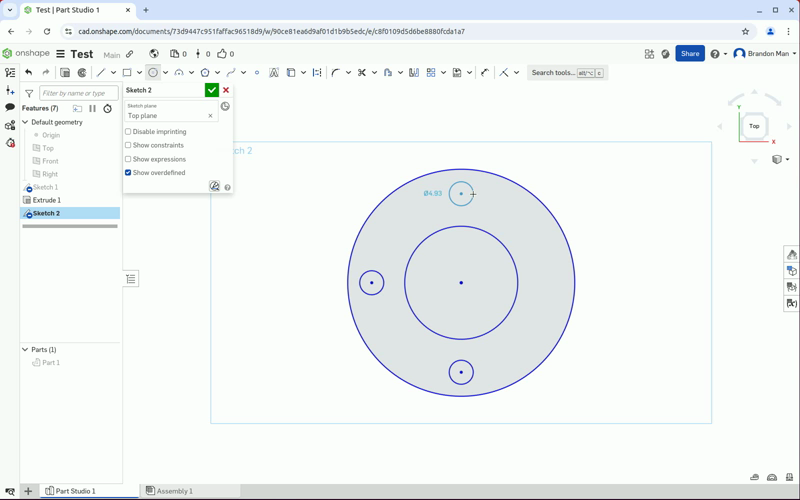
click(473, 193)
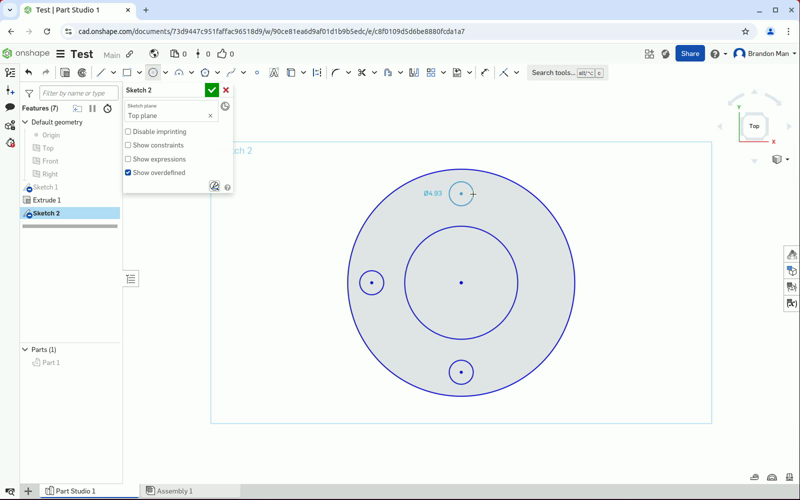
key(esc)
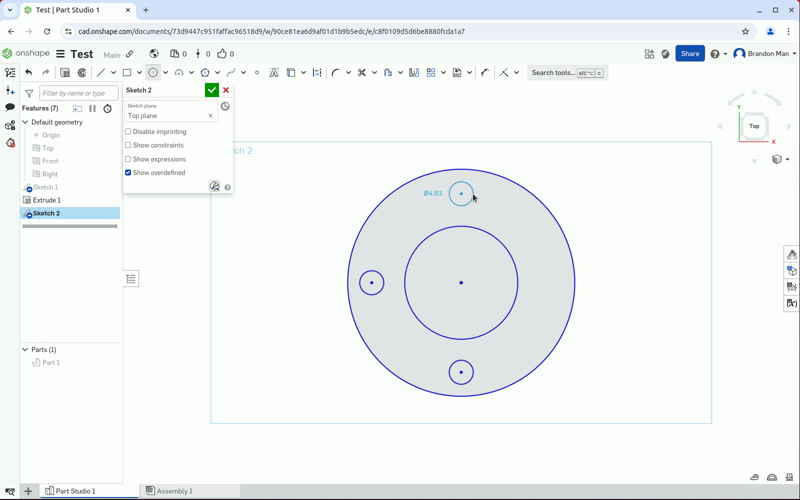
key(c)
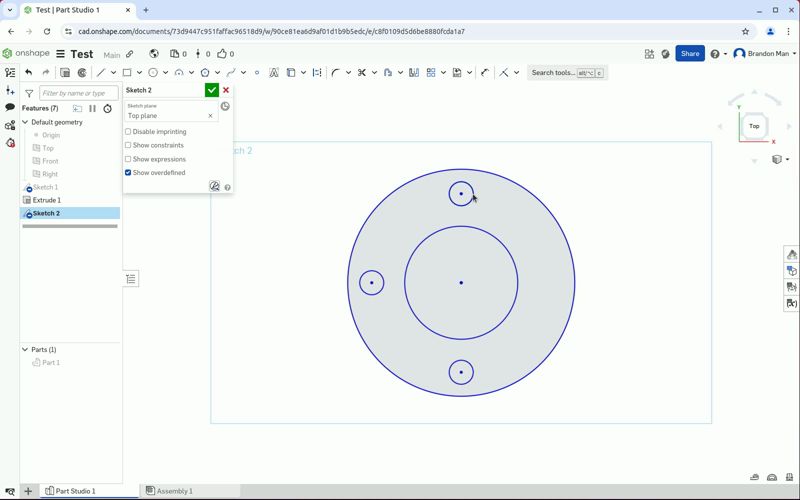
key_down(shift)
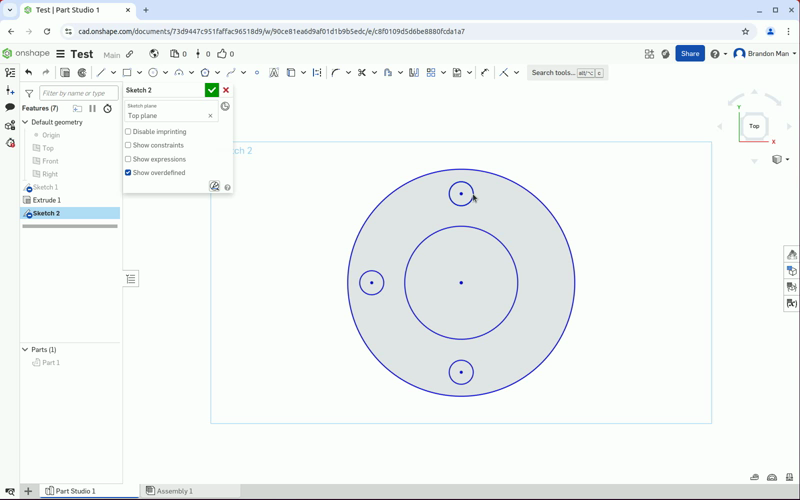
mouse_move(550, 282)
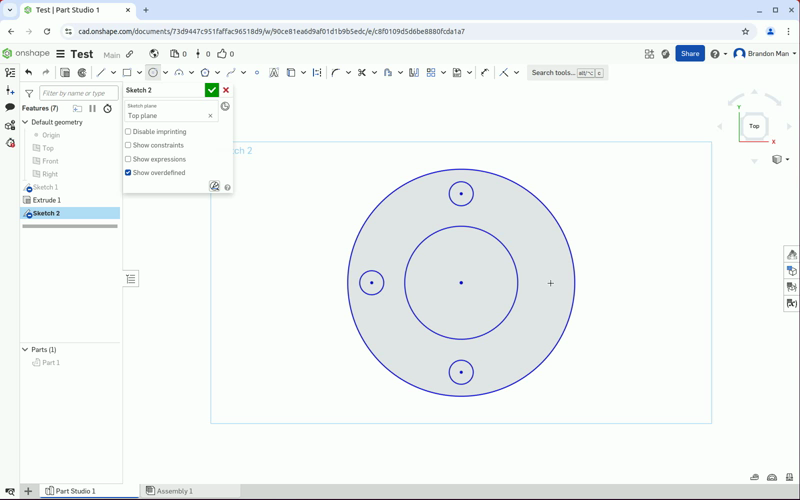
click(550, 282)
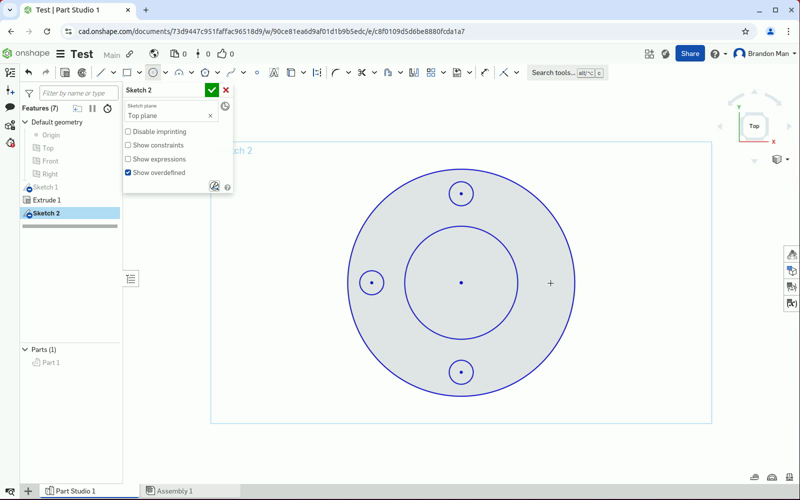
key_up(shift)
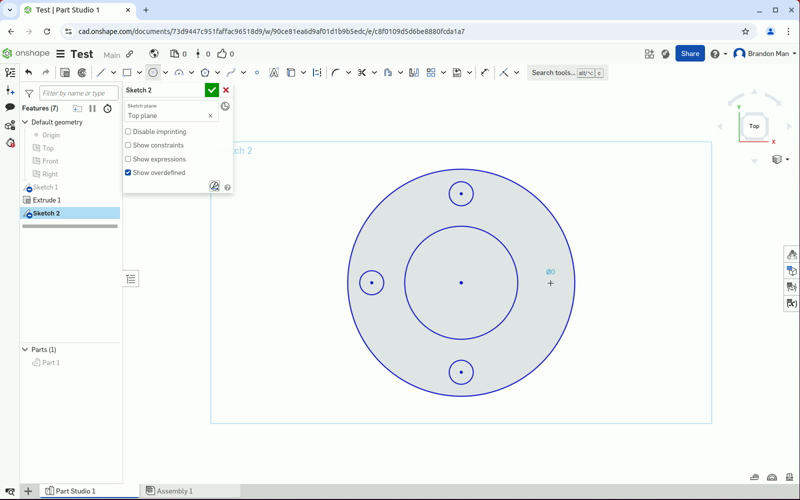
mouse_move(562, 282)
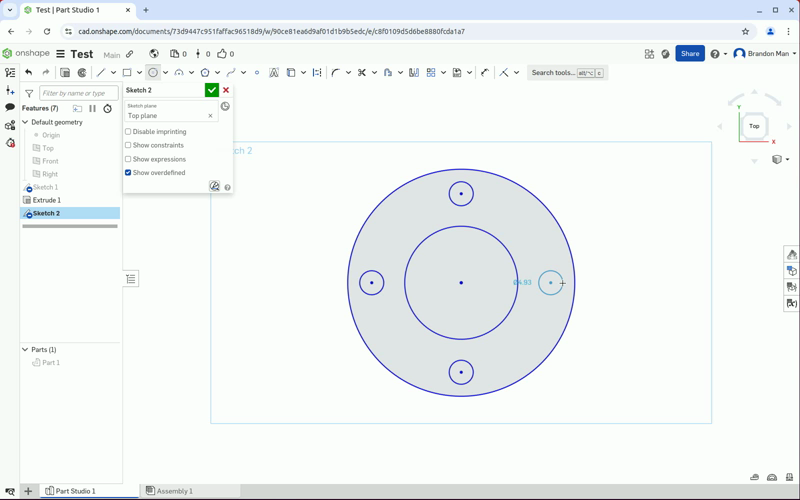
click(562, 282)
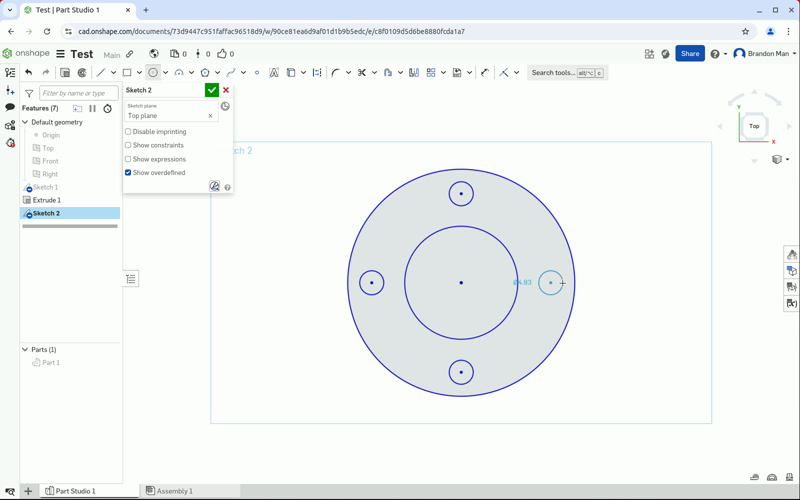
key(esc)
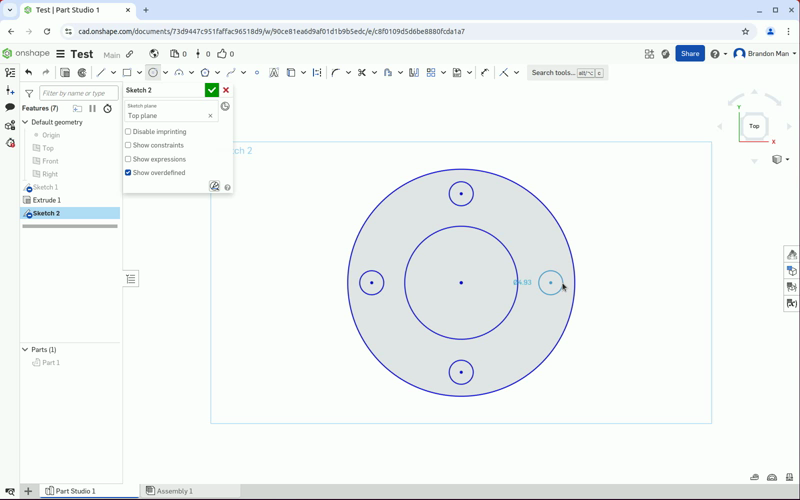
mouse_move(415, 357)
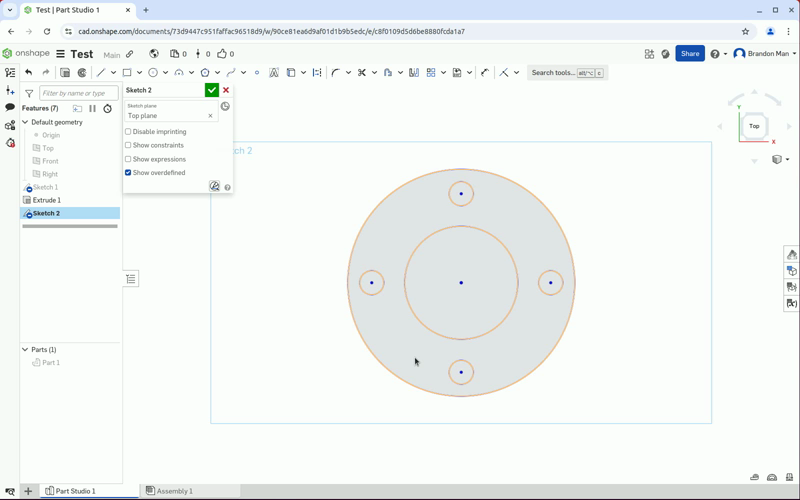
click(415, 357)
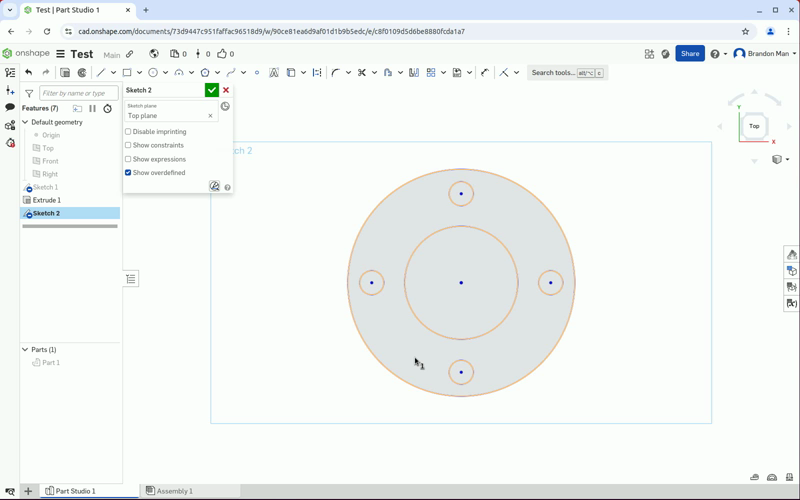
mouse_move(73, 352)
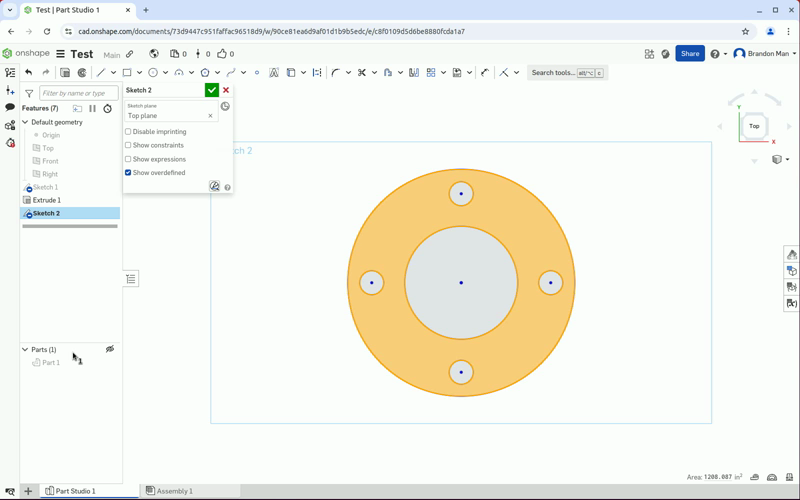
key(shift+y)
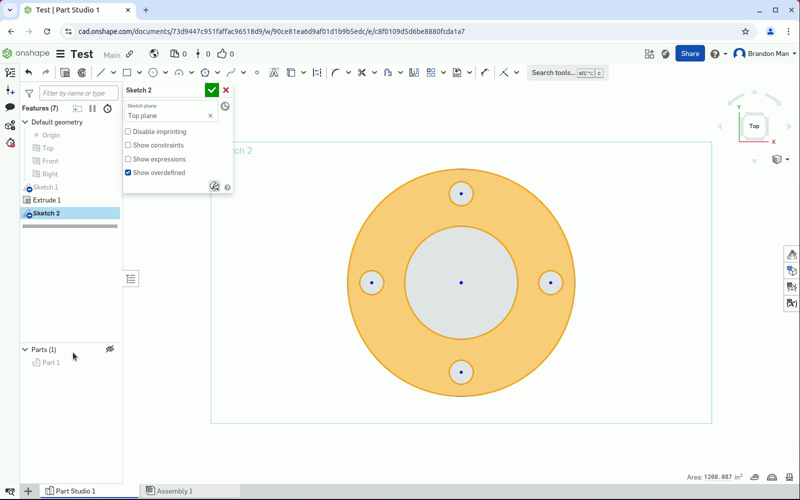
key(shift+e)
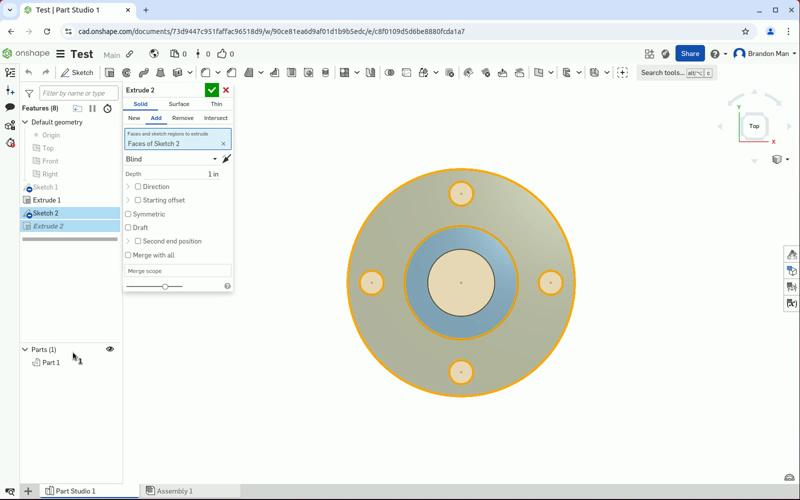
mouse_move(143, 106)
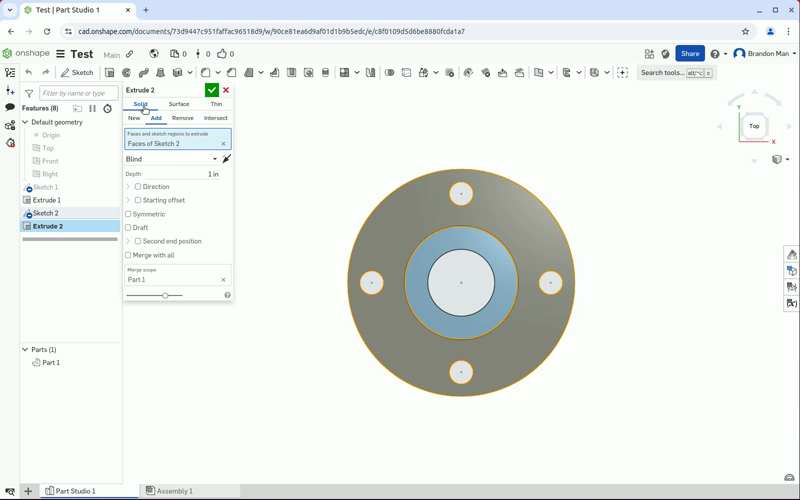
click(143, 106)
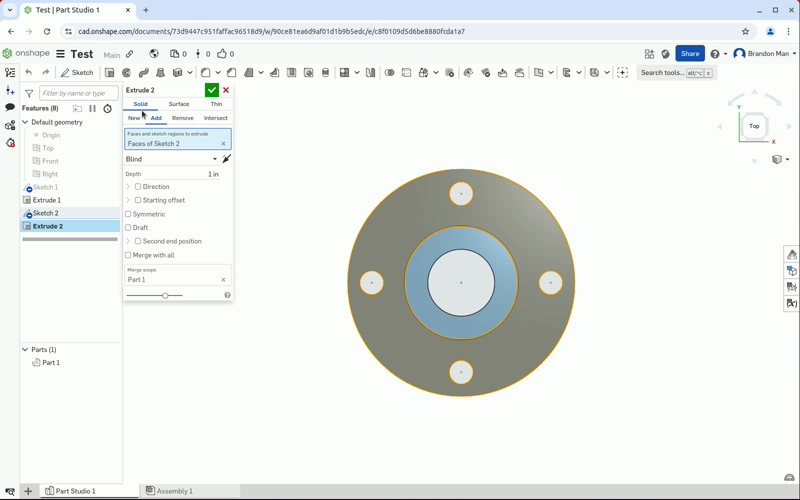
mouse_move(137, 120)
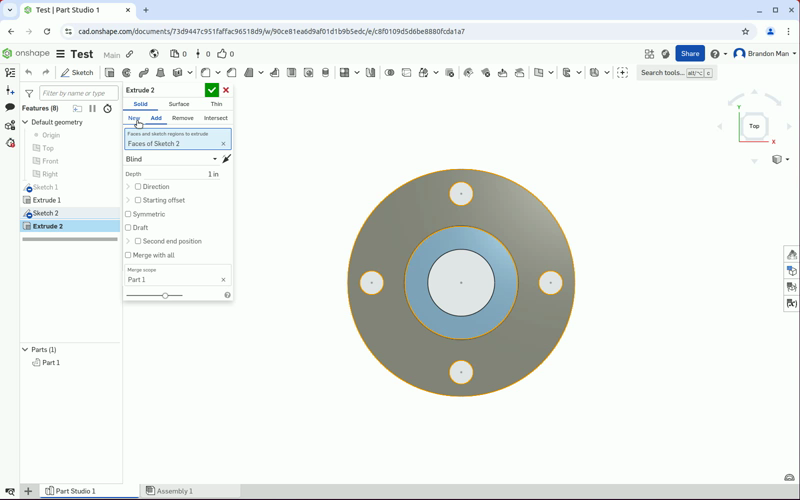
click(137, 120)
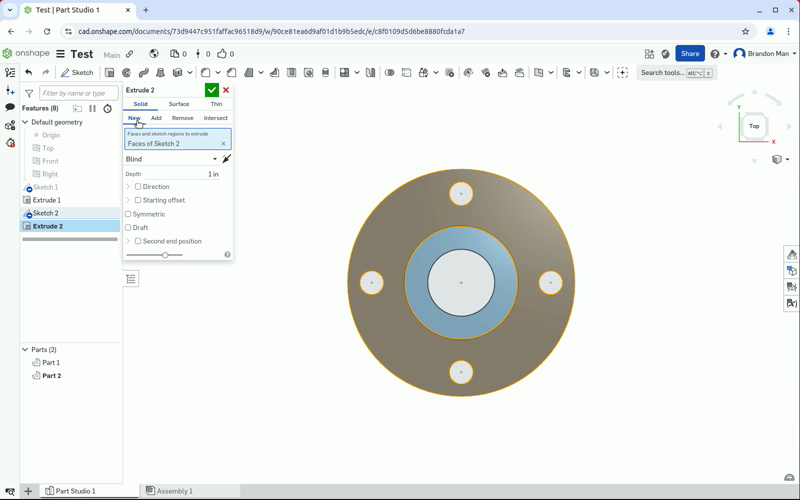
key(tab, 4)
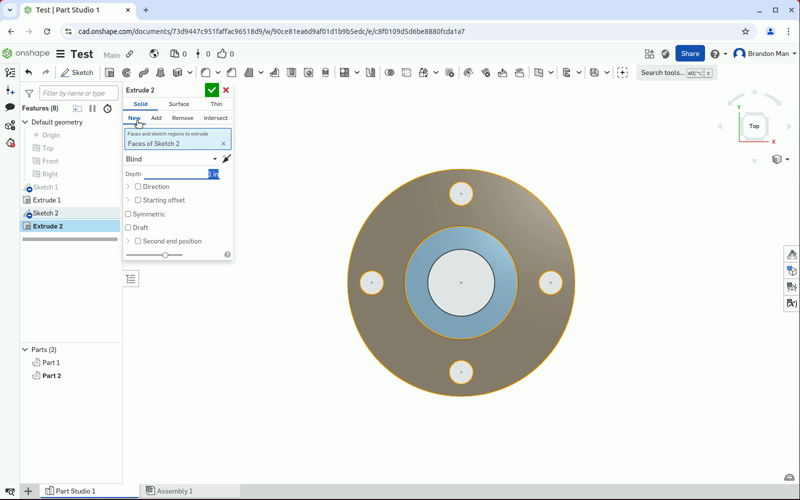
text(9.147)
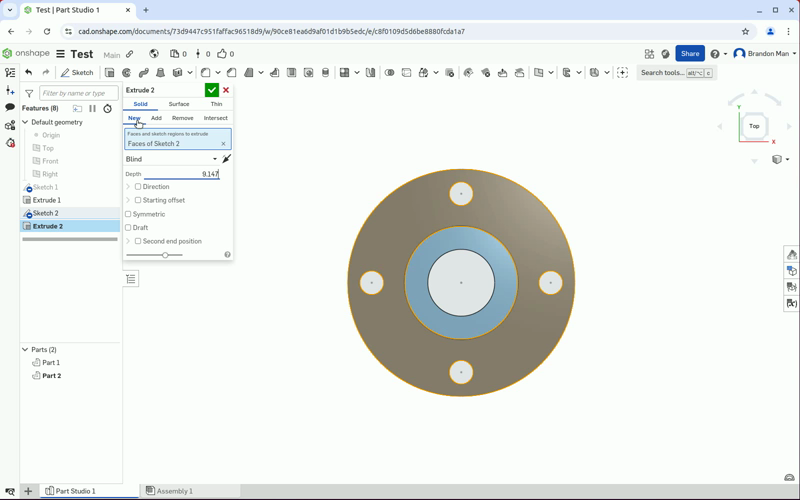
key(enter)
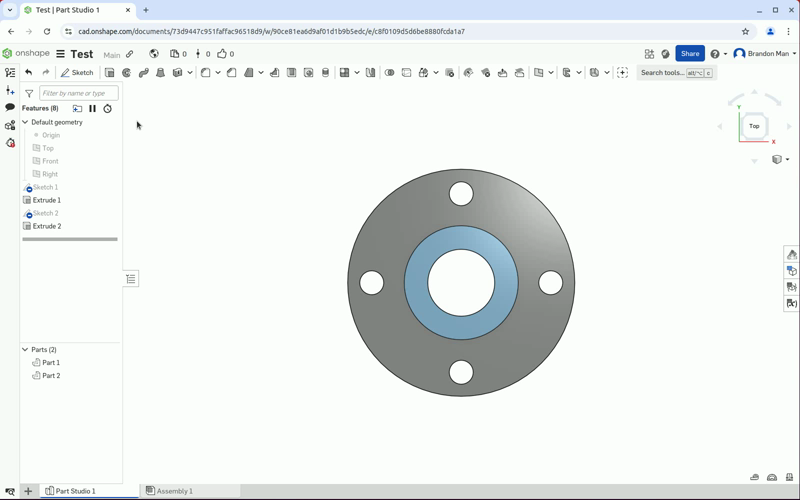
key(shift+h)
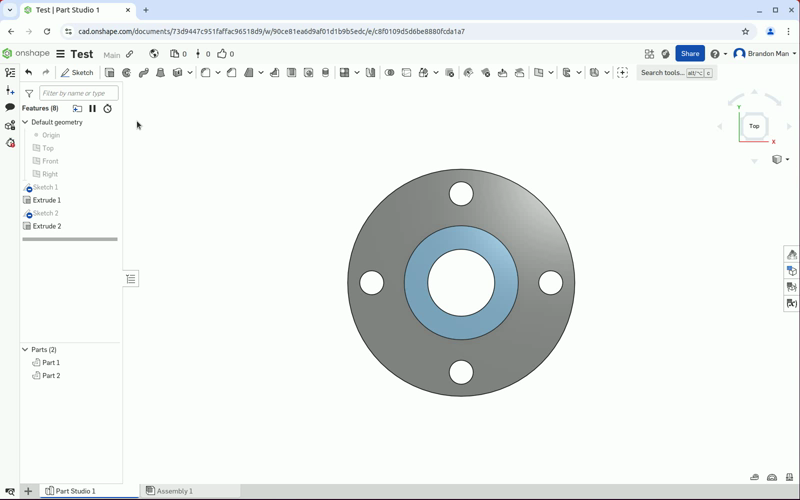
key(shift+h)
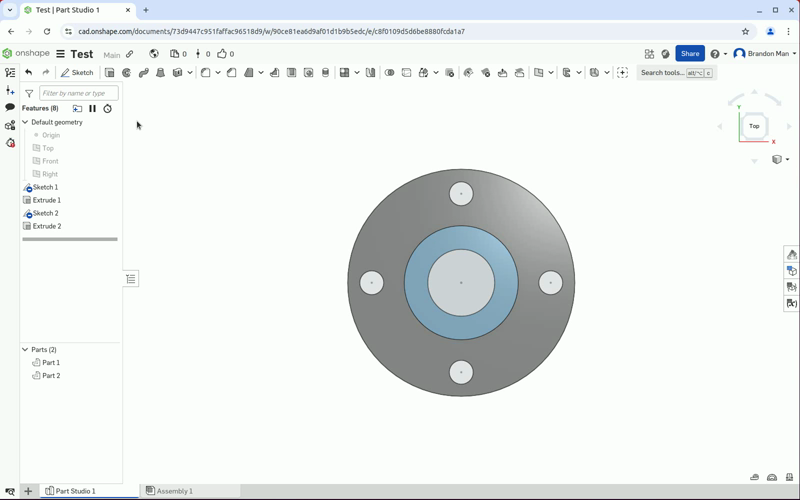
key(shift+7)
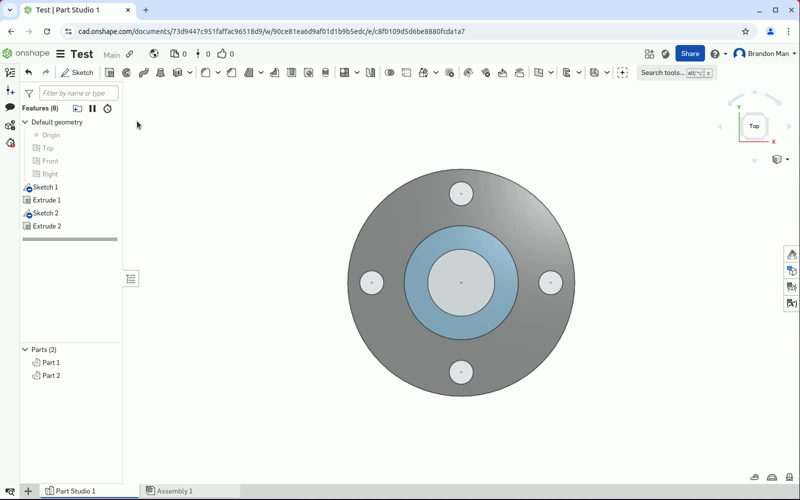
key(up, 3)
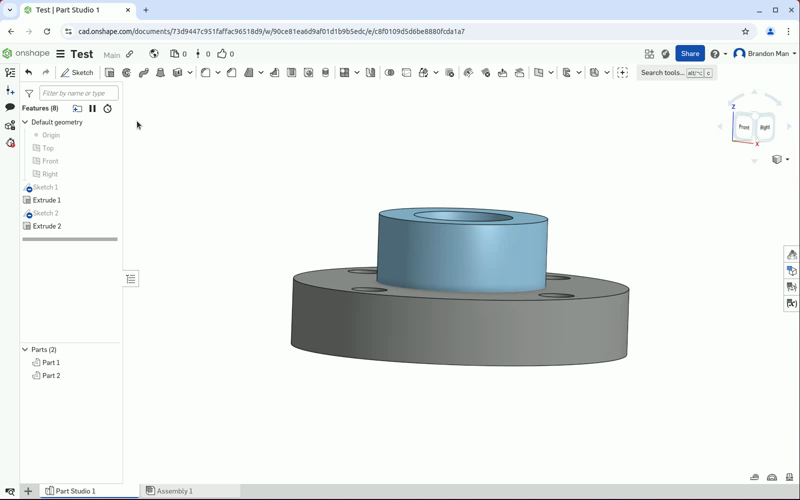
key(left, 3)
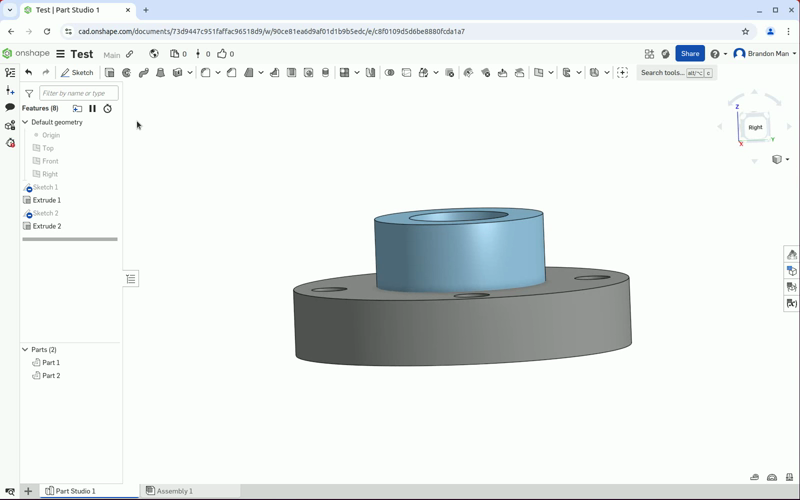
key(right, 3)
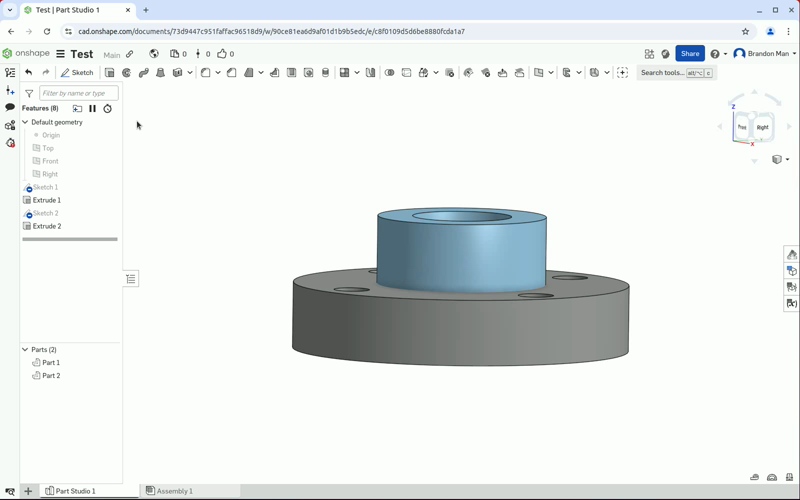
key(down, 3)
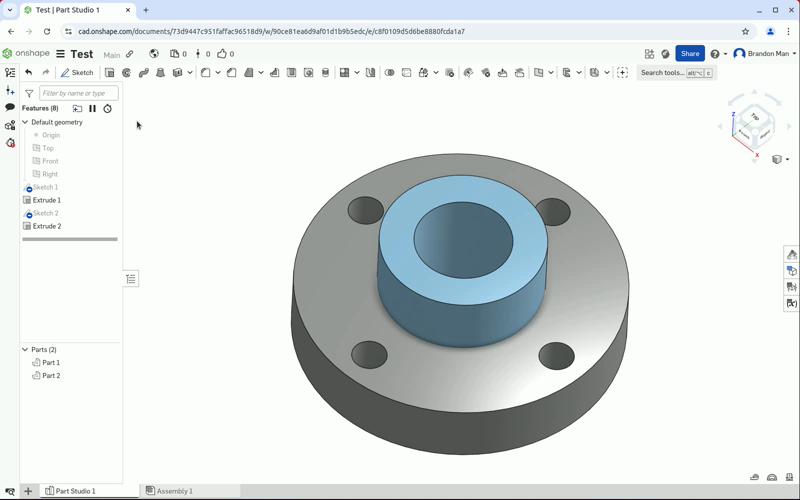
mouse_move(73, 189)
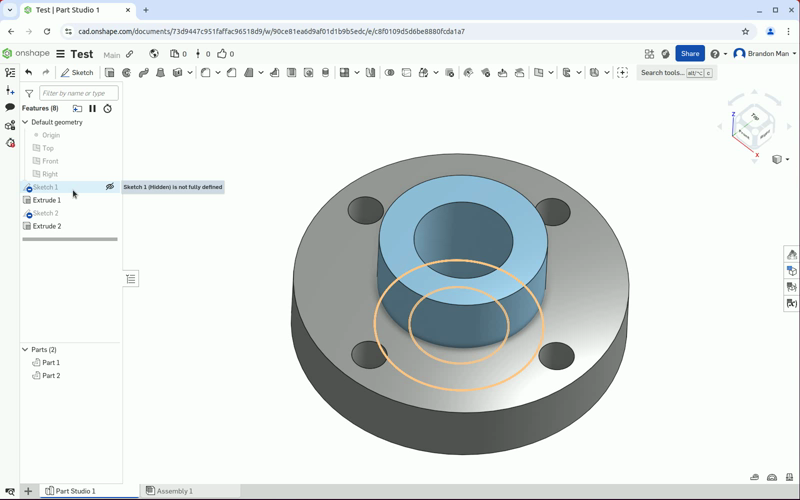
click(73, 189)